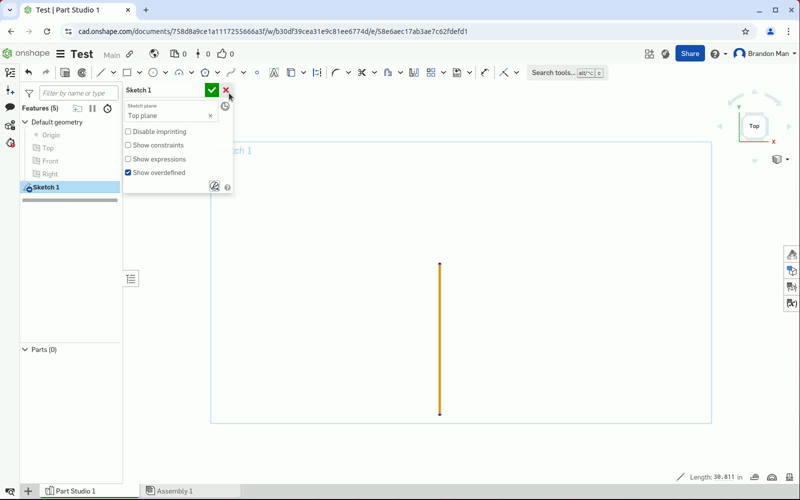
key(shift+h)
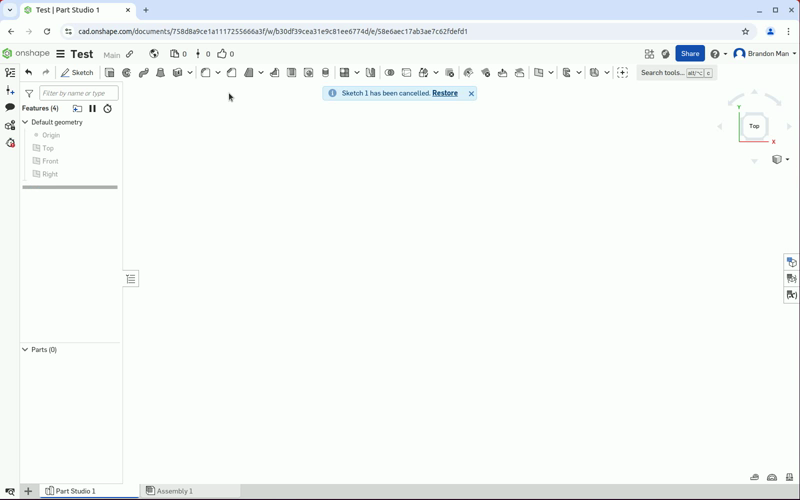
mouse_move(73, 352)
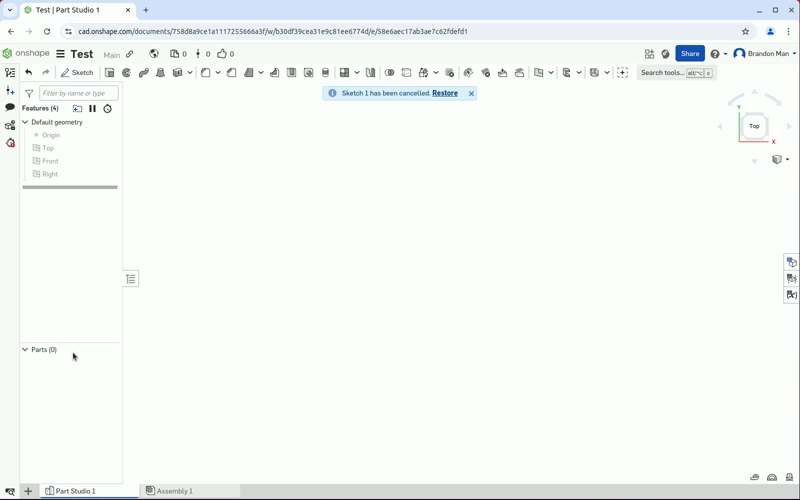
key(y)
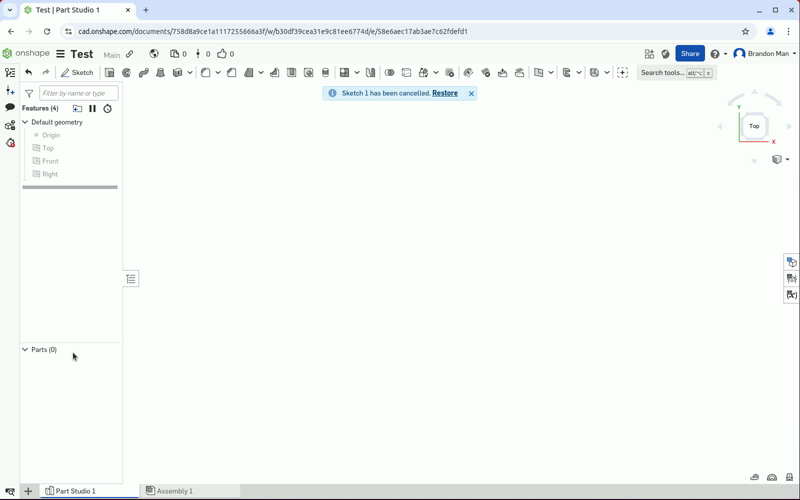
key(shift+p)
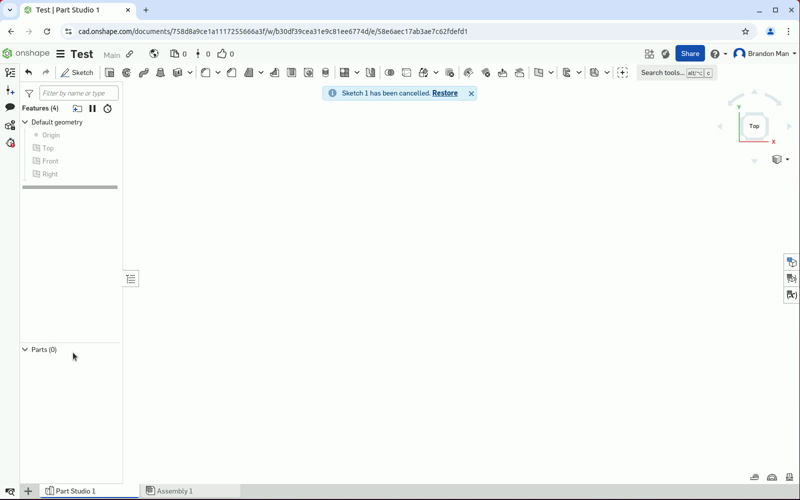
key(space)
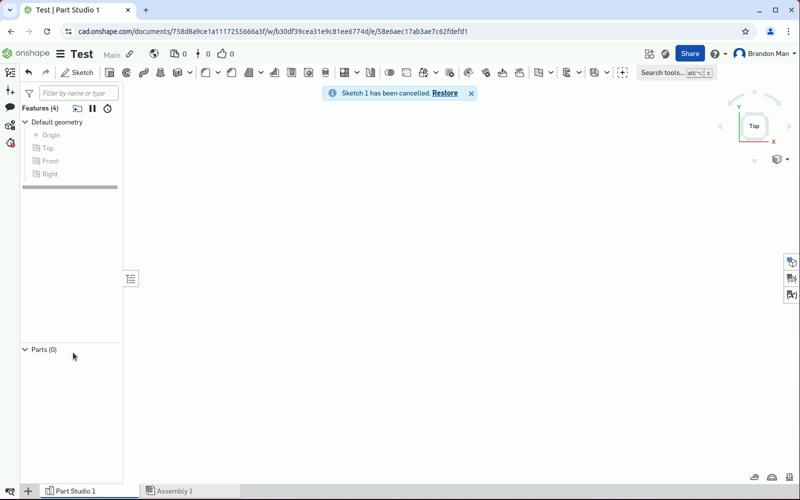
key_down(shift)
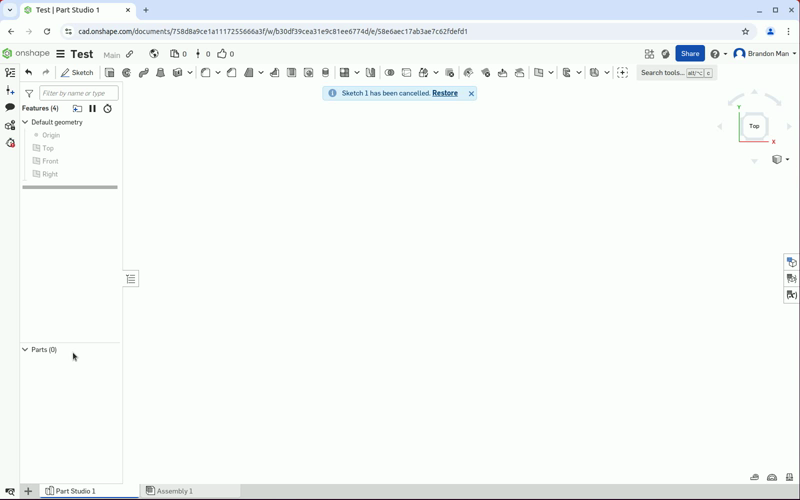
key(up)
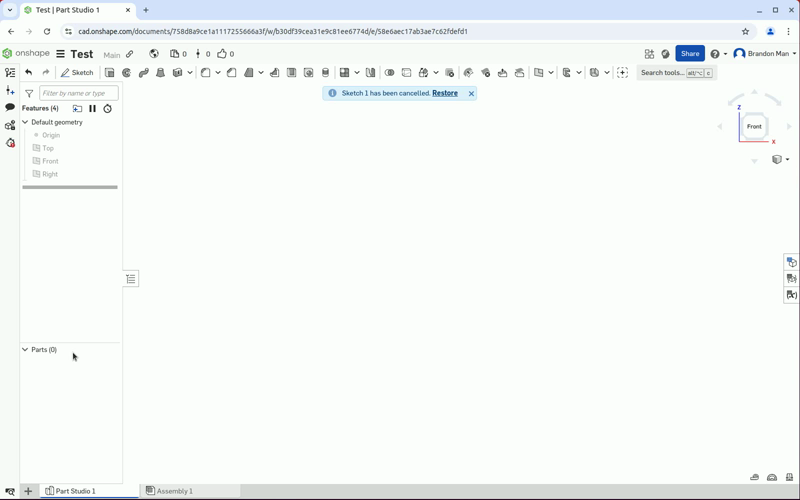
key_up(shift)
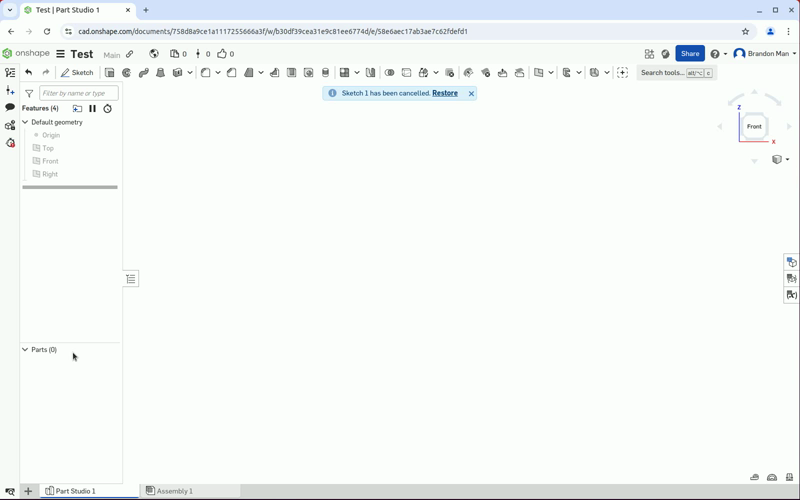
mouse_move(73, 352)
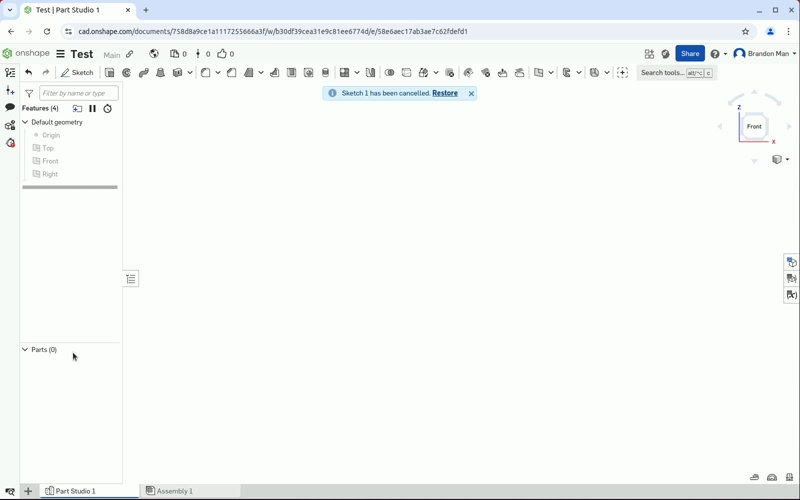
key(shift+y)
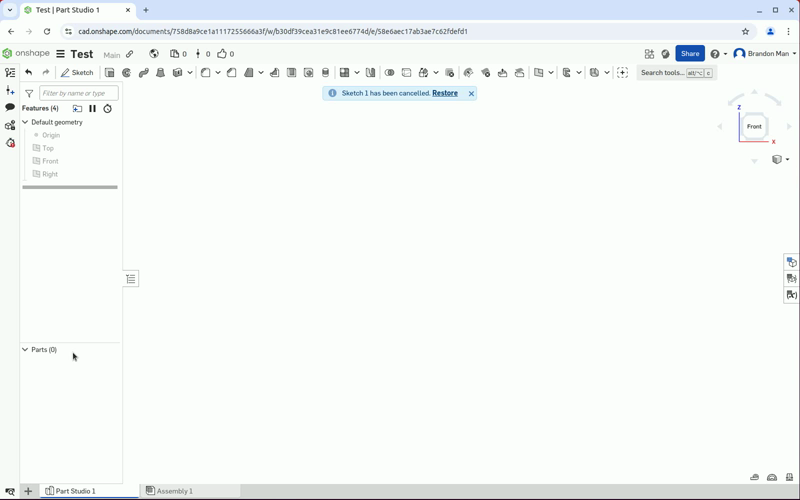
key(shift+s)
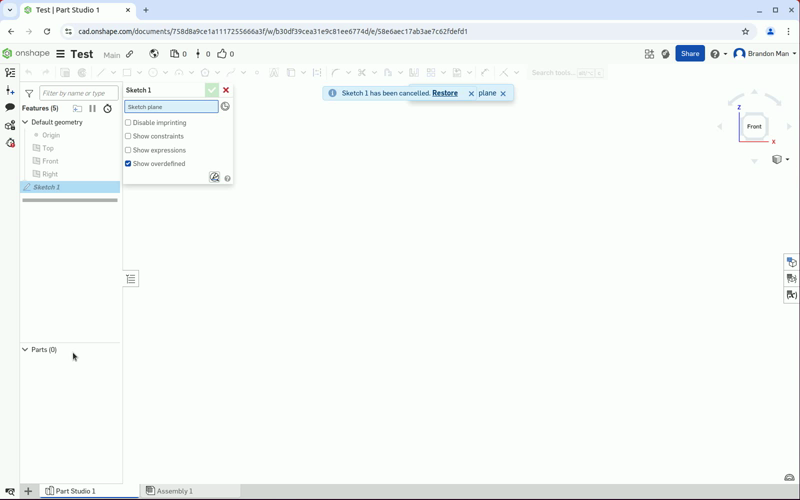
mouse_move(73, 163)
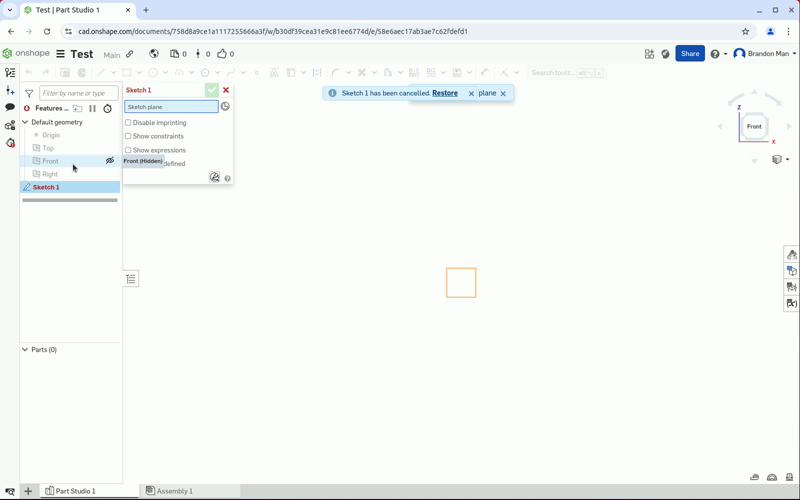
click(73, 163)
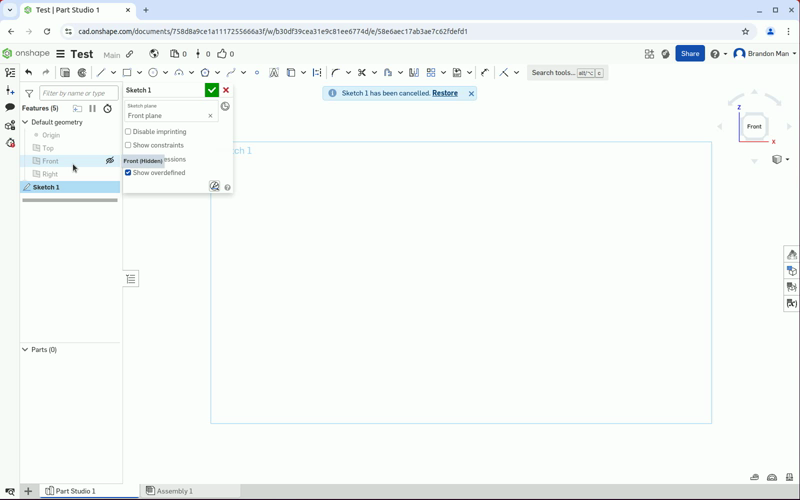
mouse_move(73, 352)
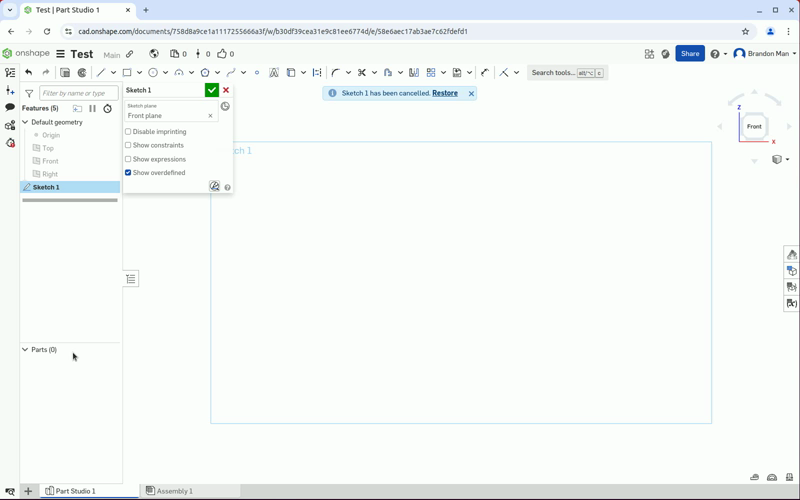
key(y)
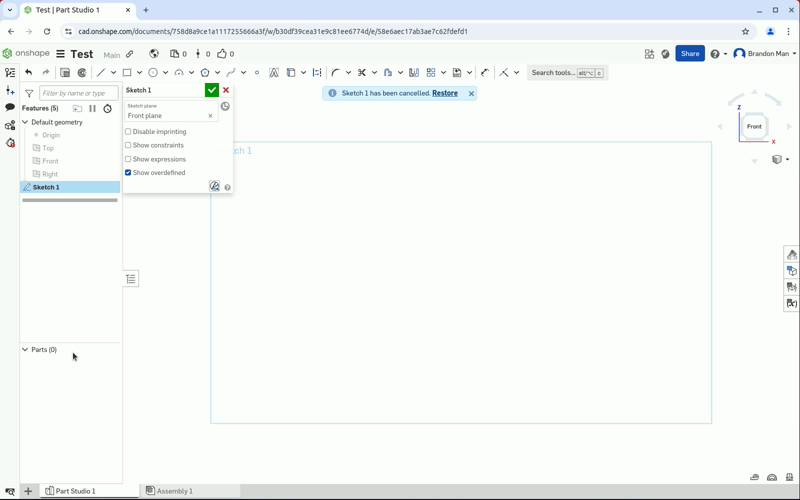
key(l)
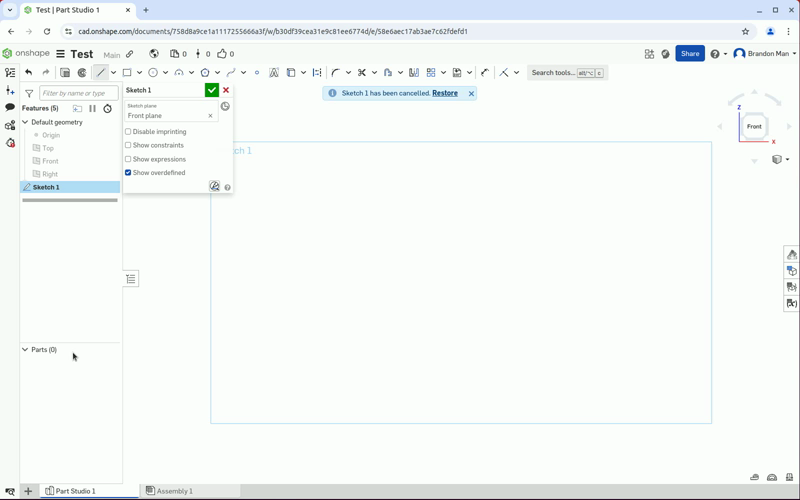
key_down(shift)
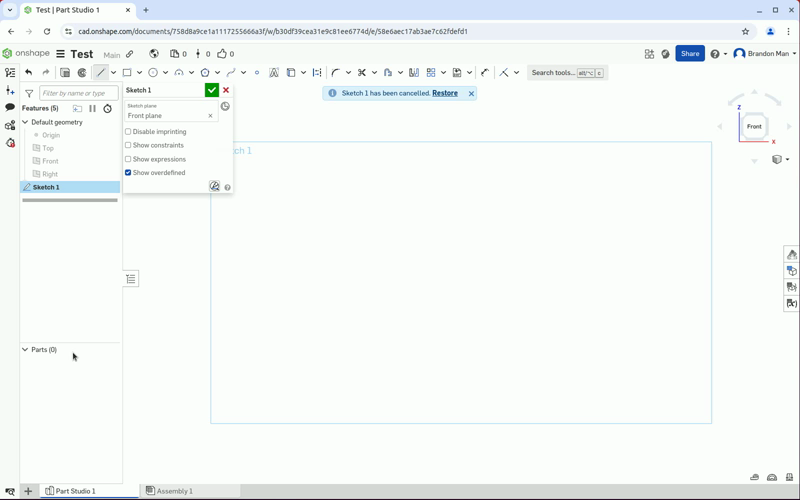
mouse_move(406, 257)
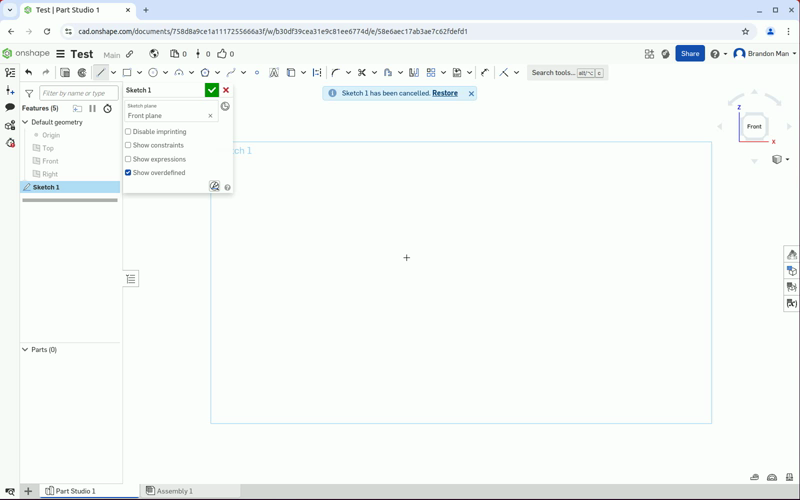
click(406, 257)
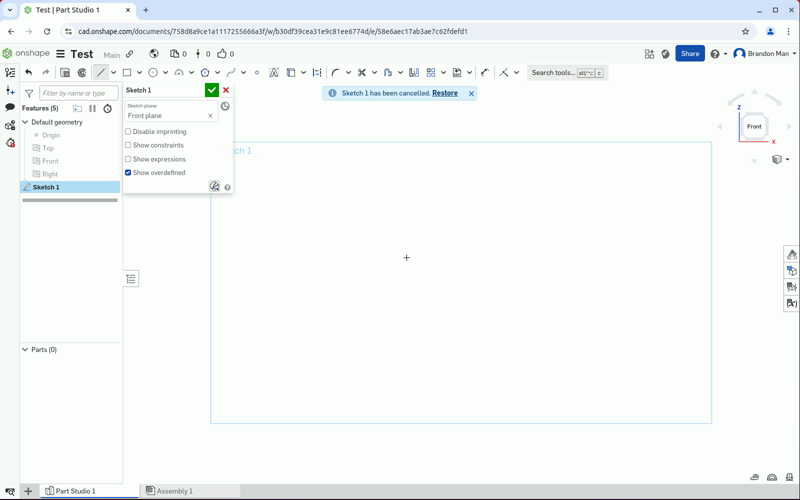
key_up(shift)
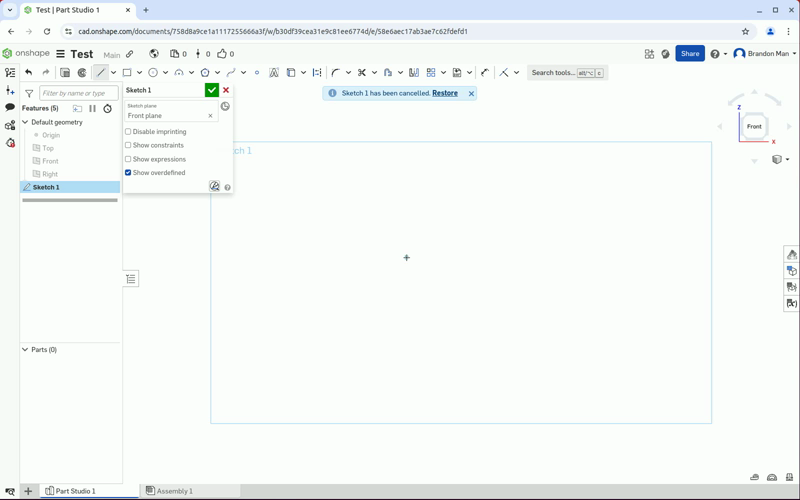
key_down(shift)
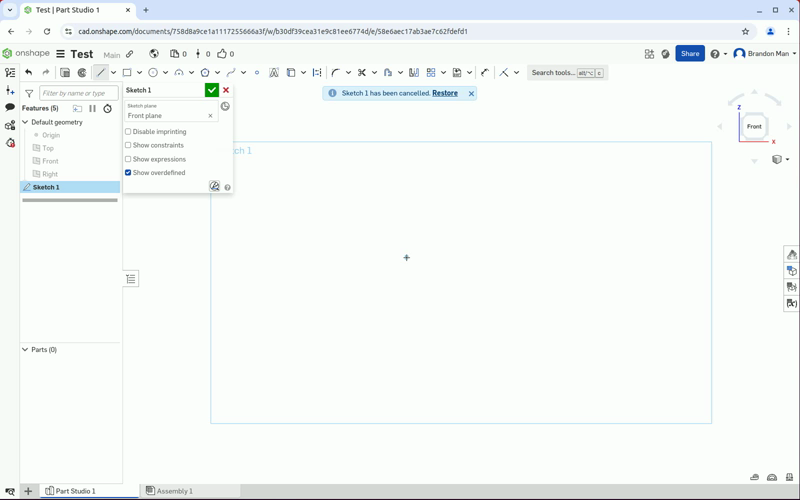
mouse_move(436, 257)
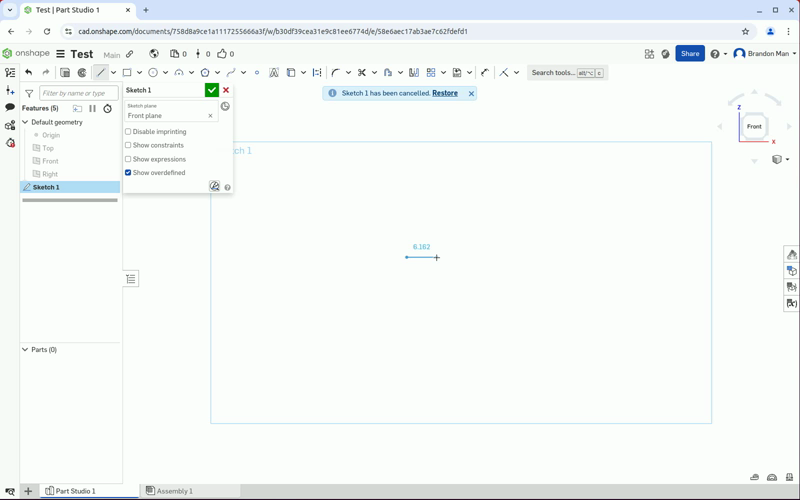
mouse_move(432, 231)
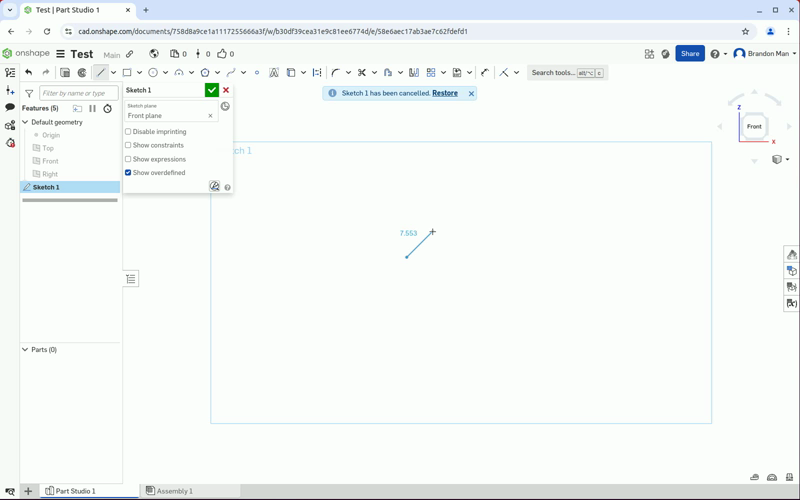
click(432, 231)
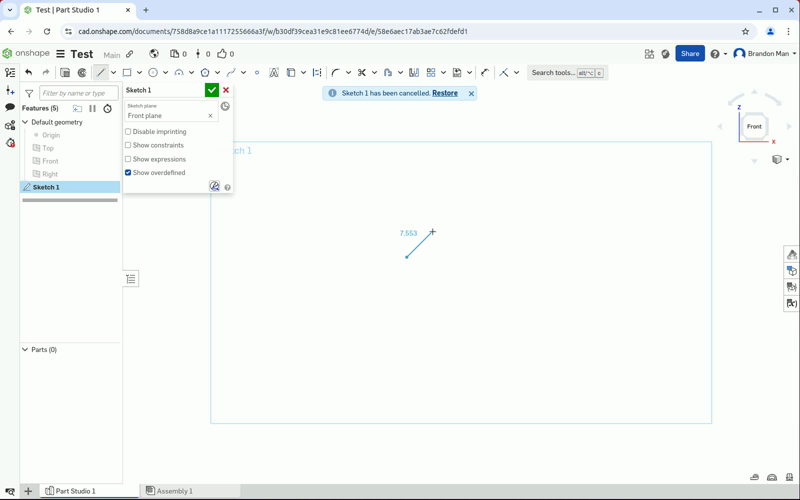
key_up(shift)
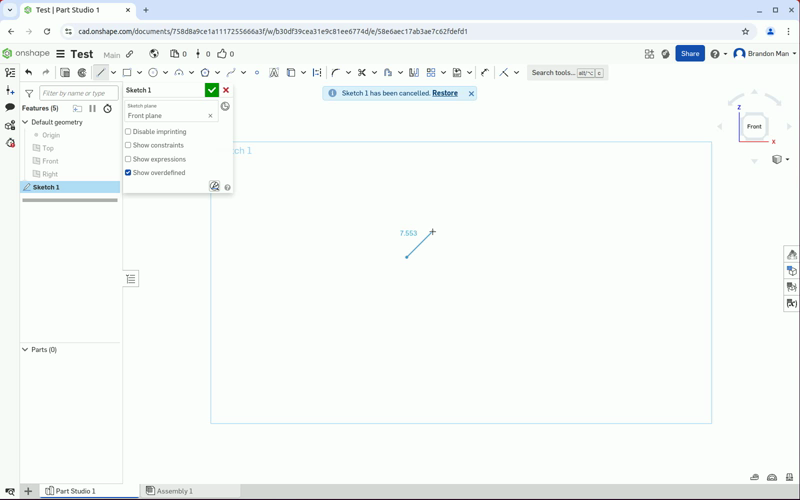
key_down(shift)
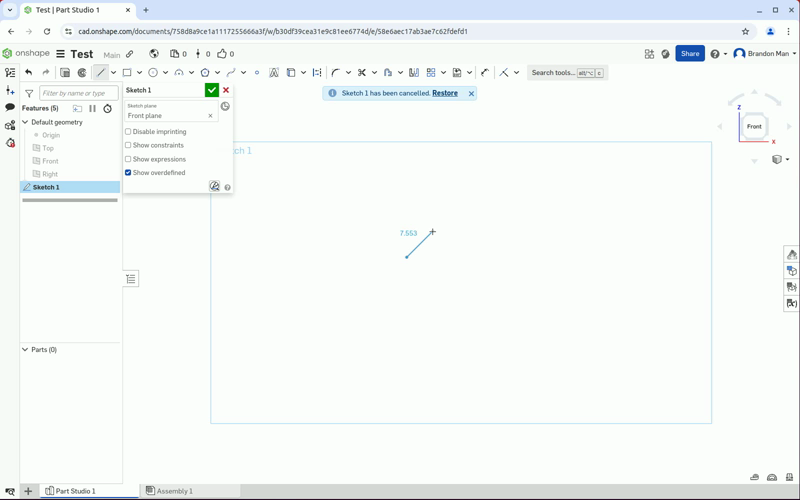
mouse_move(462, 231)
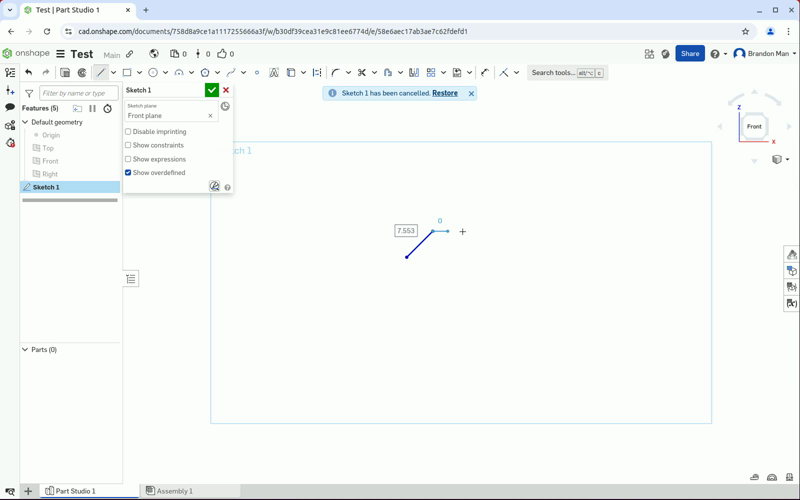
mouse_move(458, 231)
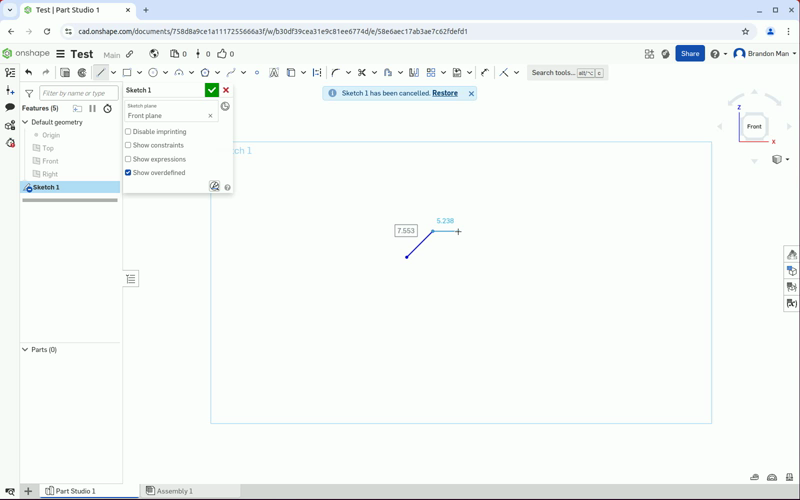
click(458, 231)
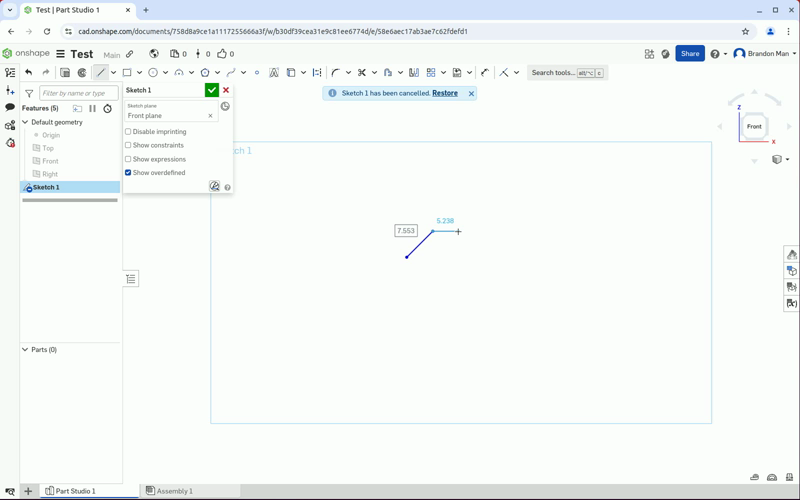
key_up(shift)
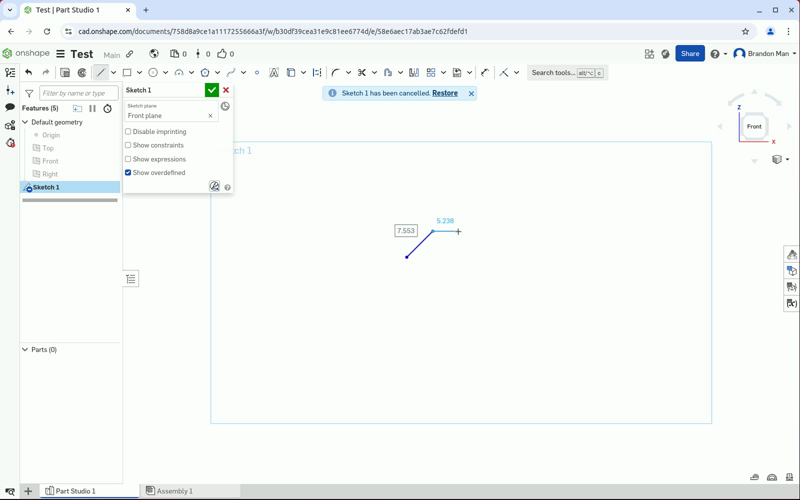
key_down(shift)
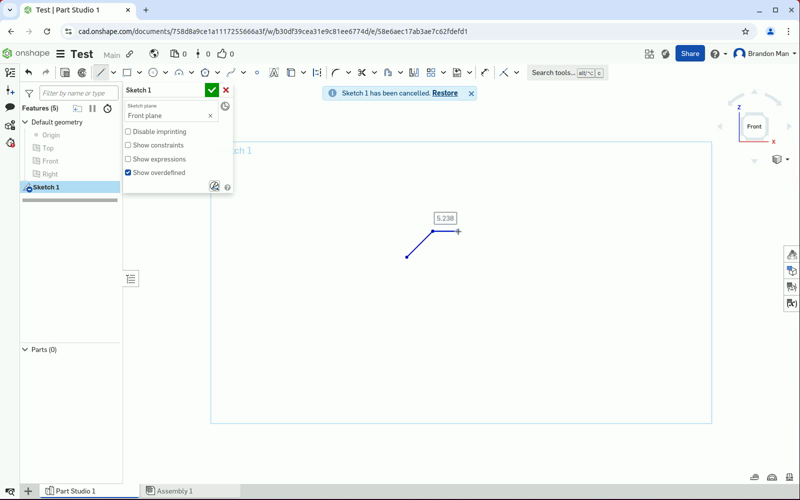
mouse_move(488, 231)
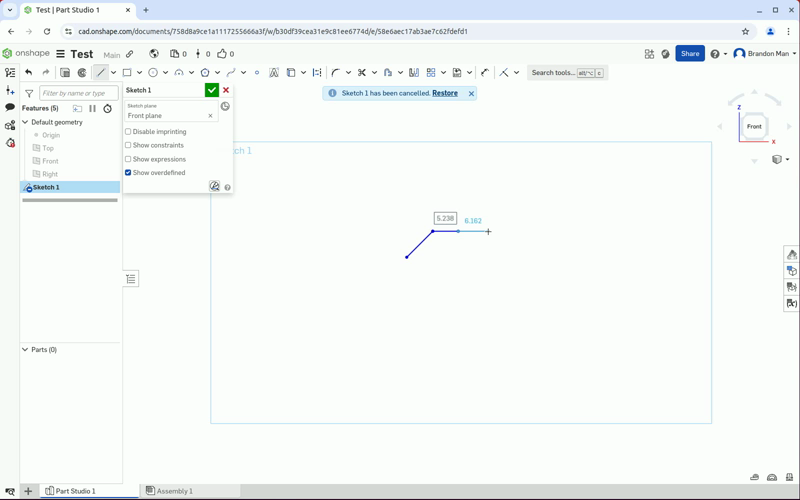
mouse_move(458, 206)
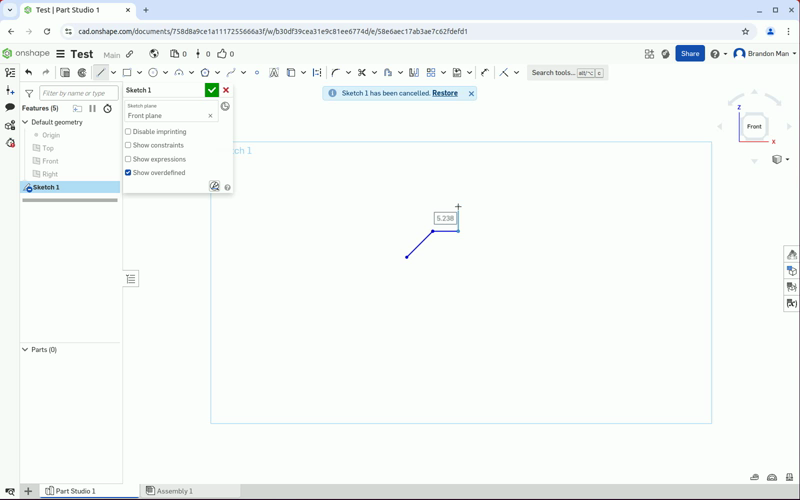
click(458, 206)
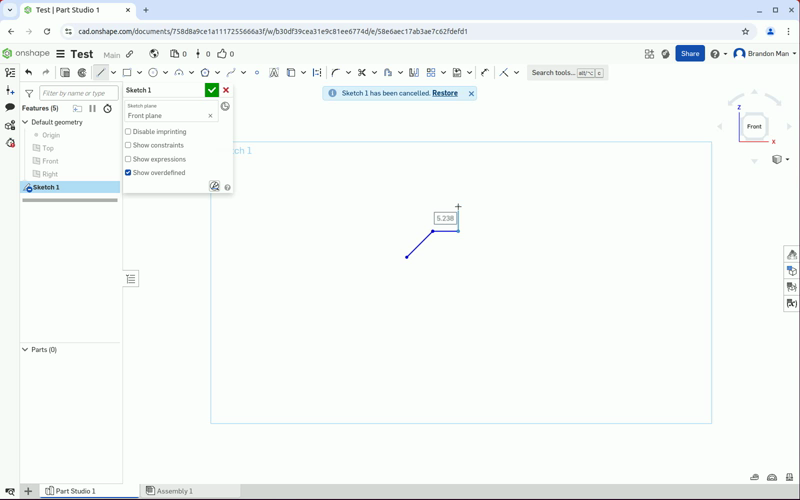
key_up(shift)
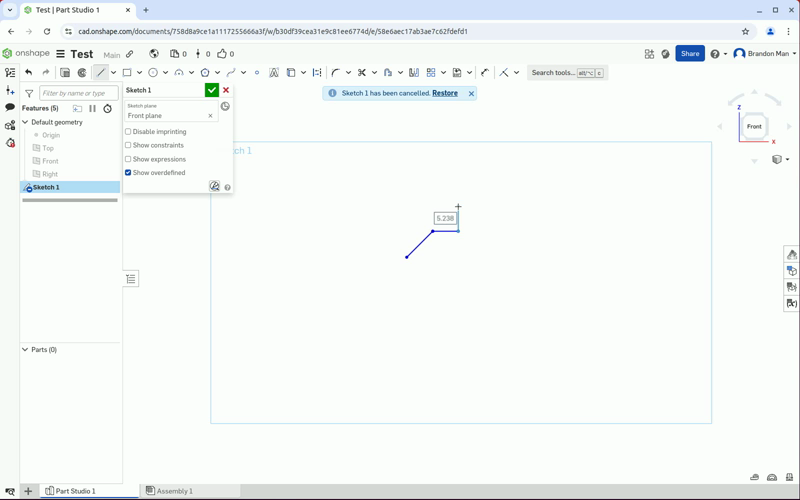
key_down(shift)
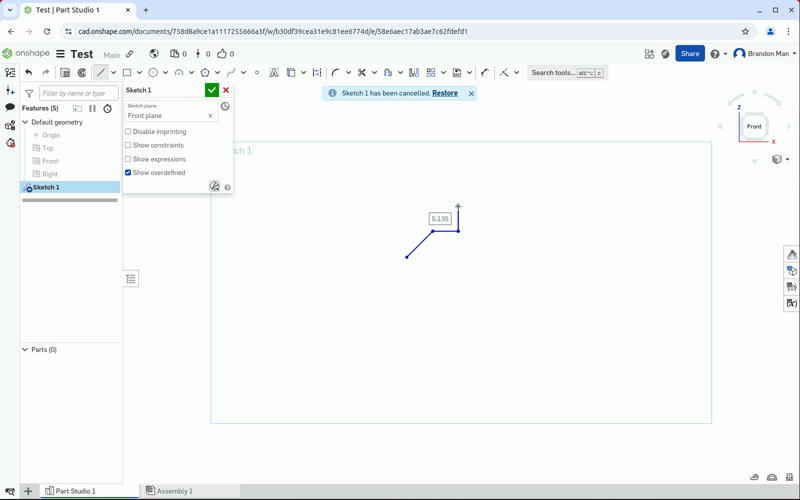
mouse_move(488, 206)
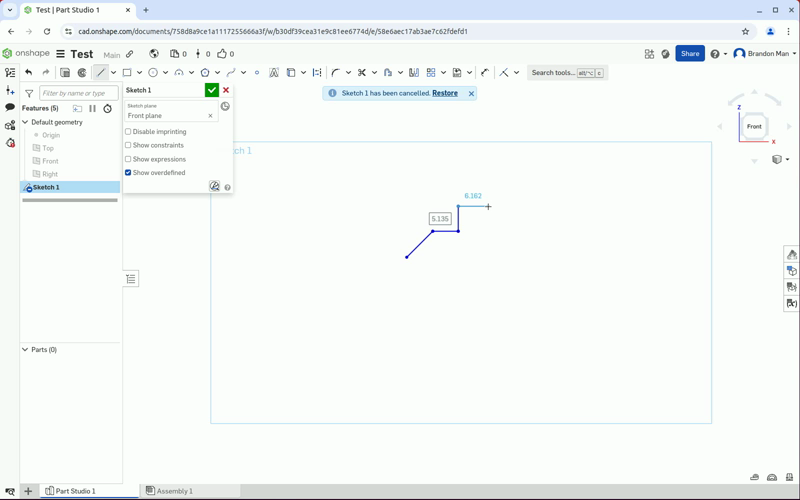
mouse_move(406, 206)
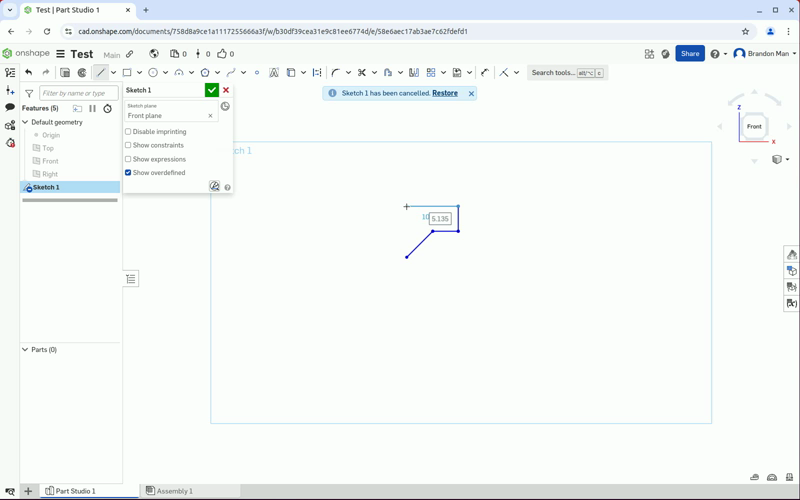
click(406, 206)
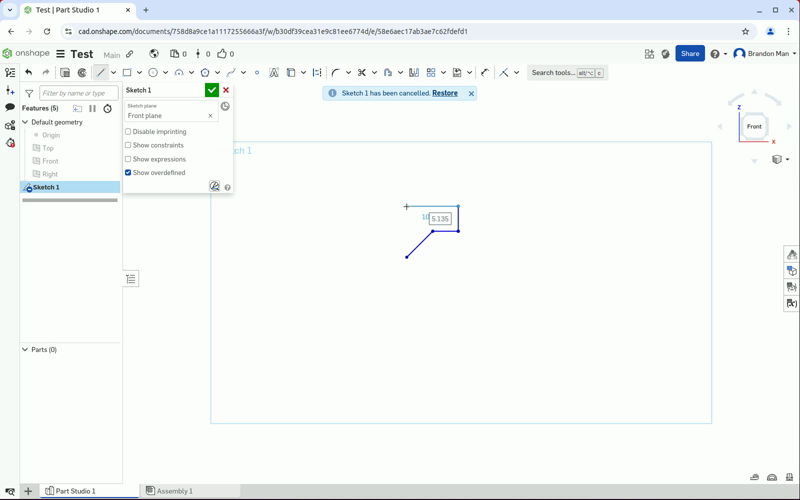
key_up(shift)
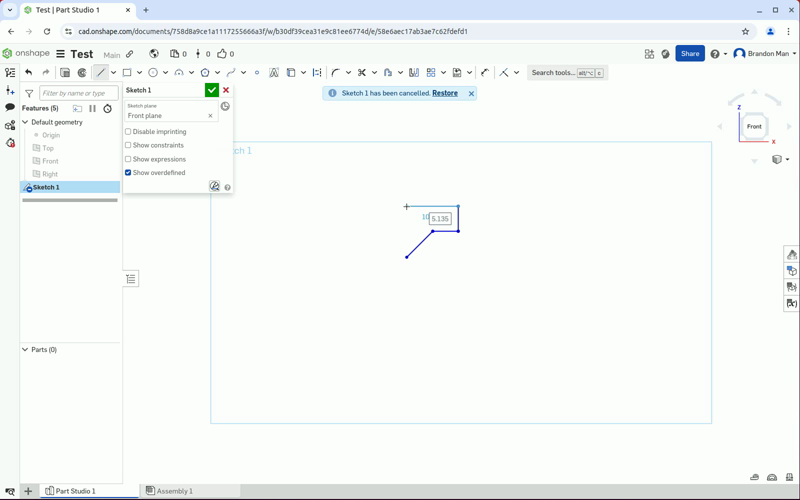
mouse_move(436, 206)
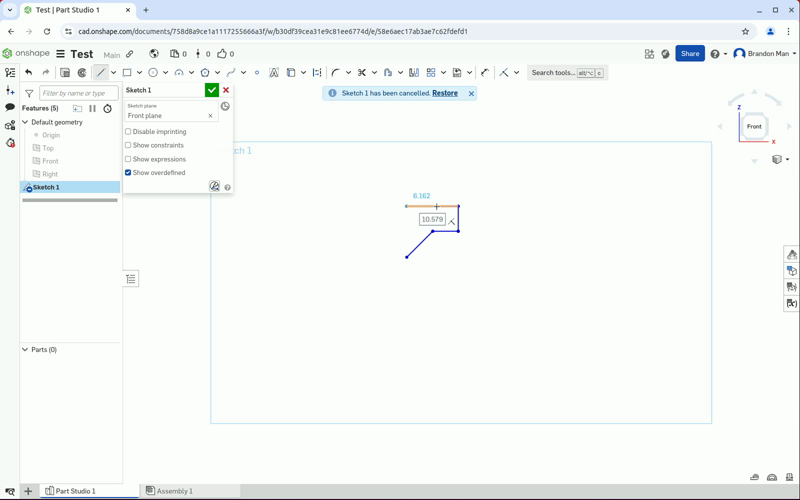
key_down(shift)
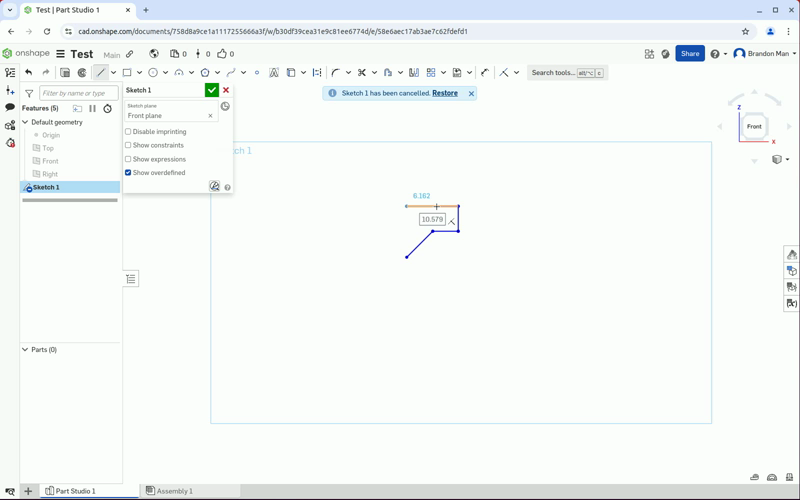
mouse_move(406, 257)
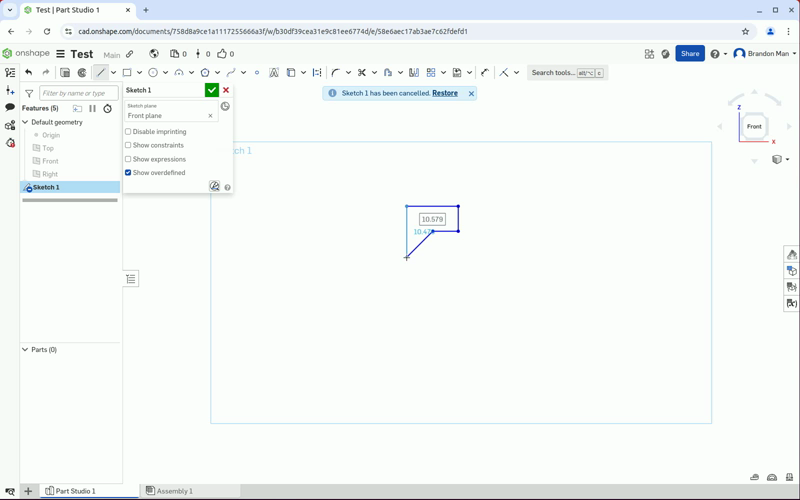
key_up(shift)
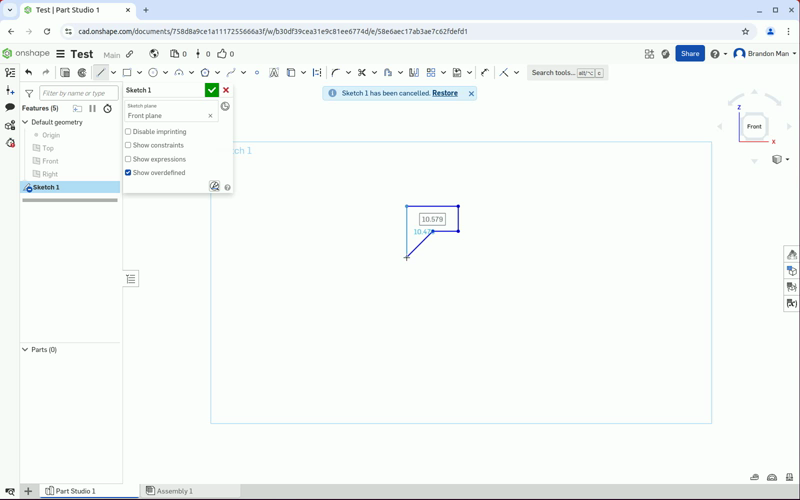
click(406, 257)
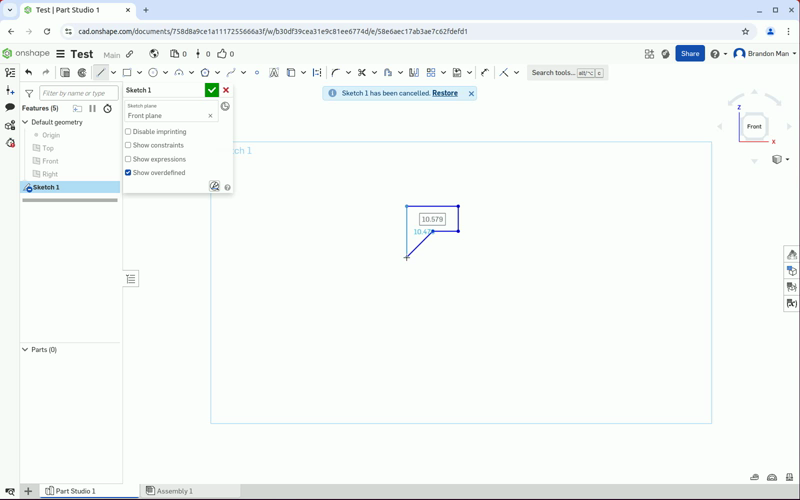
key(esc)
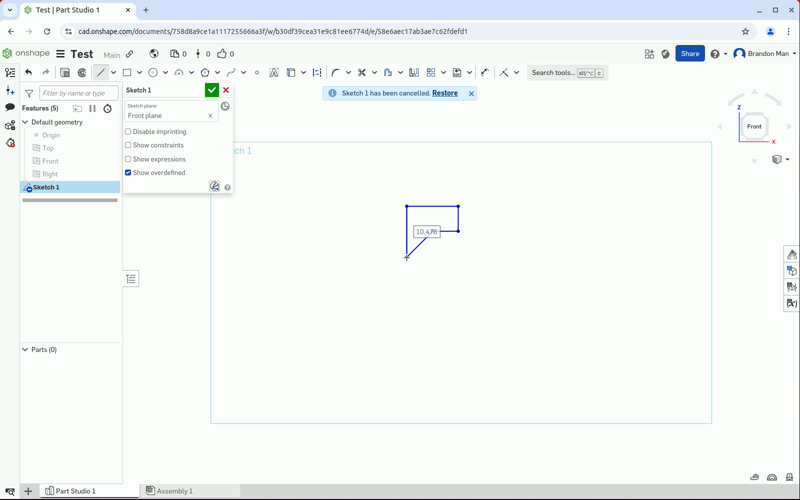
mouse_move(422, 237)
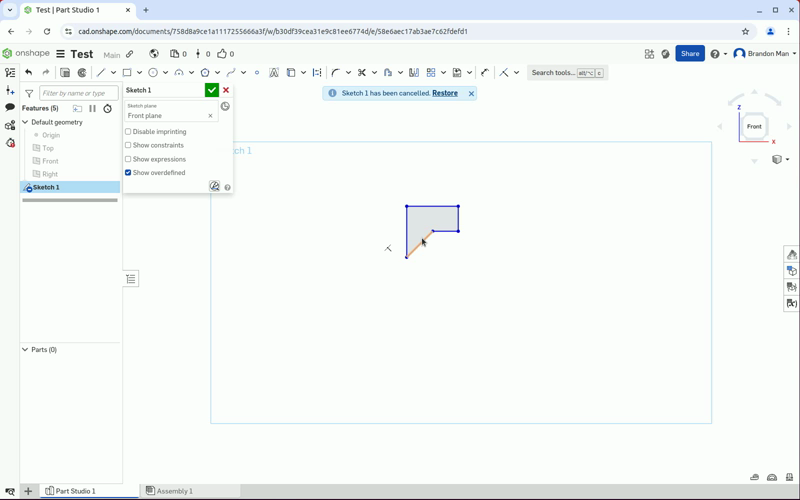
scroll(6)
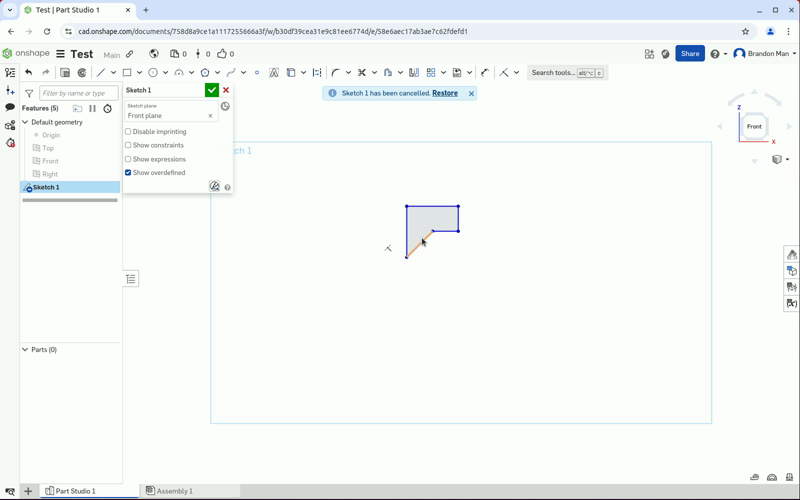
scroll(6)
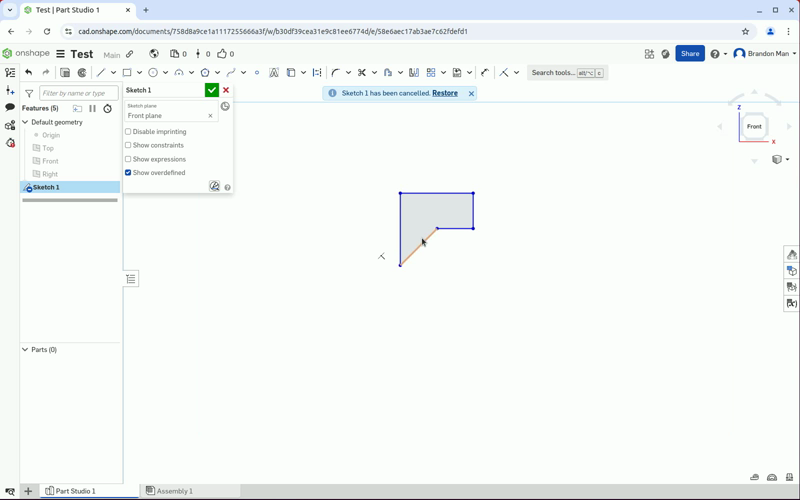
scroll(6)
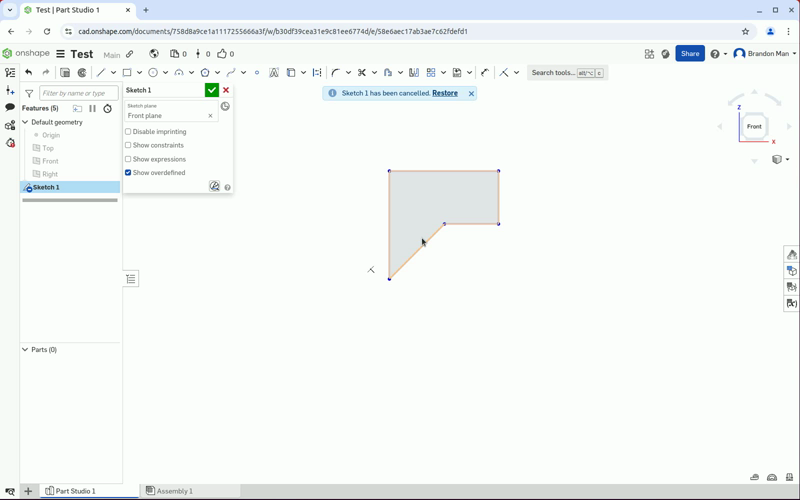
scroll(6)
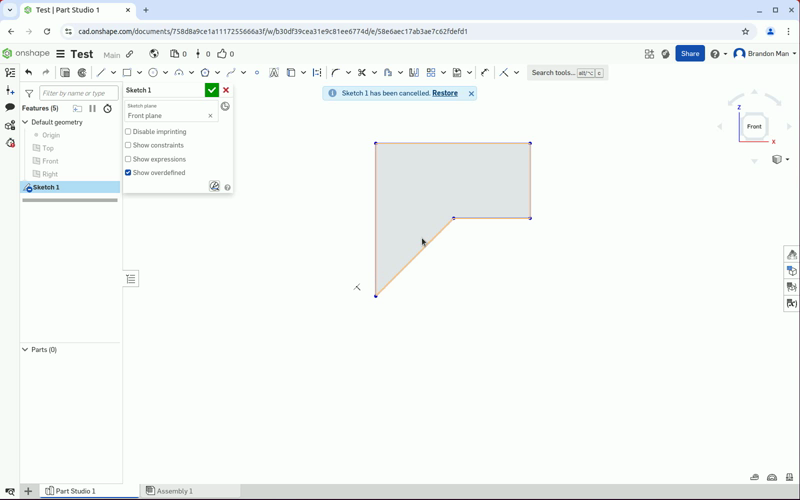
scroll(6)
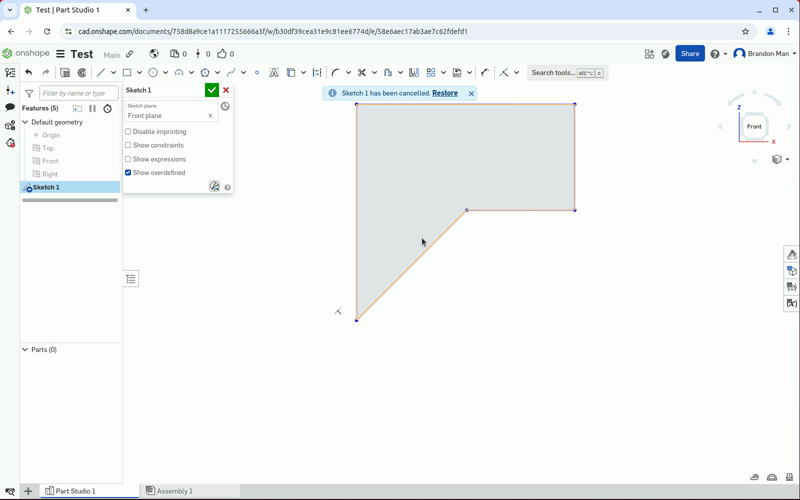
scroll(6)
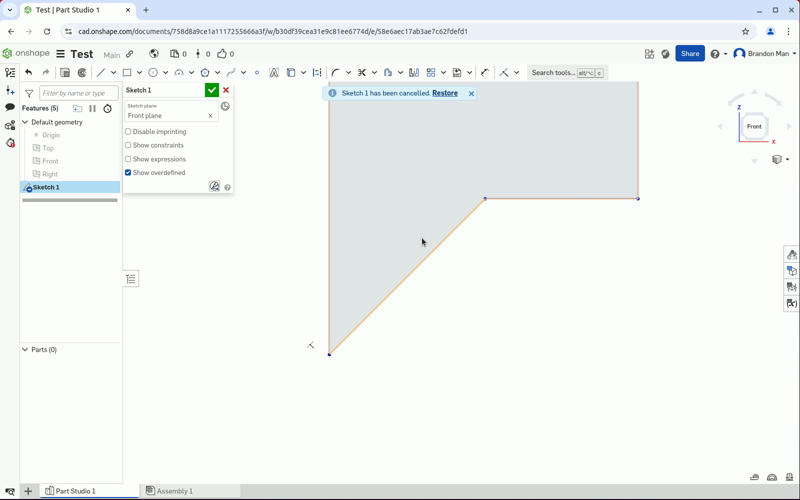
scroll(6)
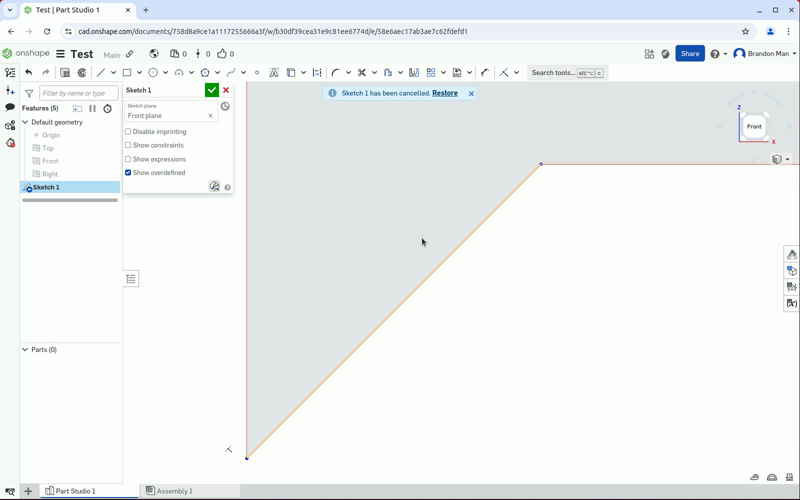
click(422, 237)
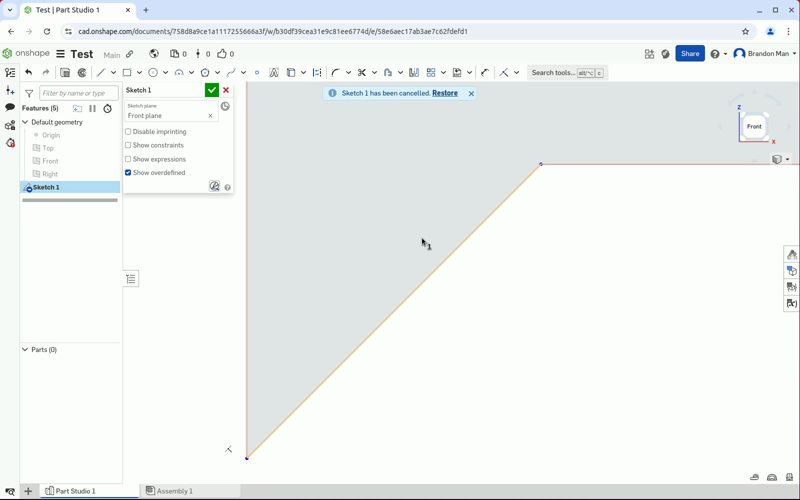
scroll(-6)
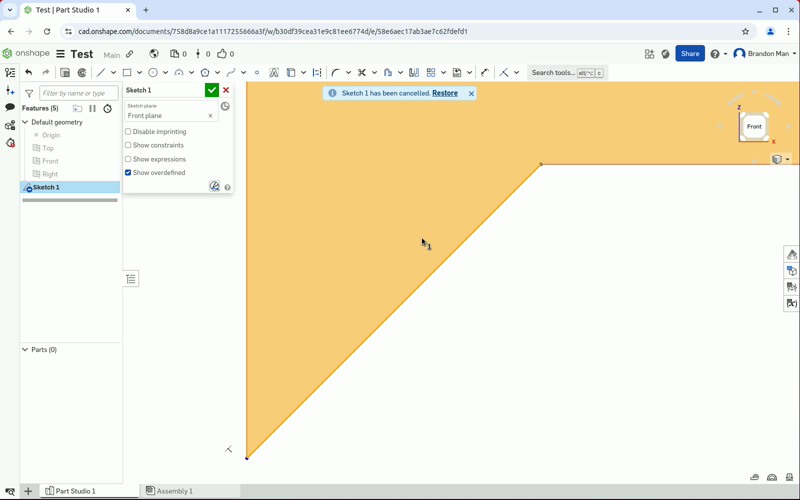
scroll(-6)
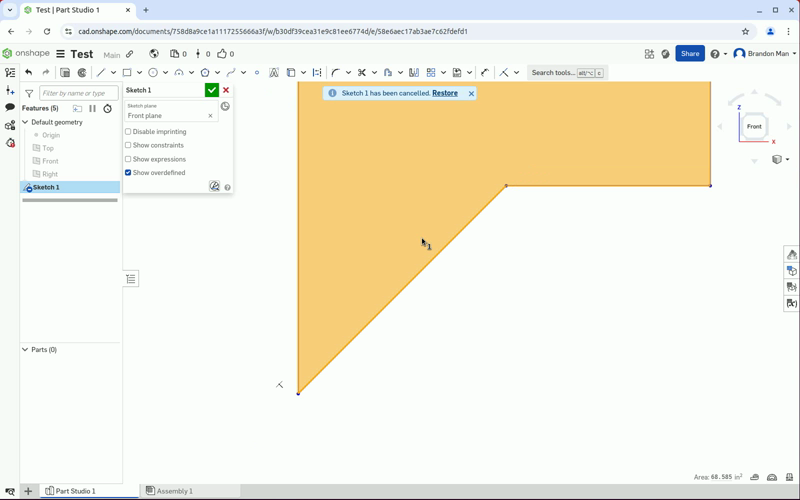
scroll(-6)
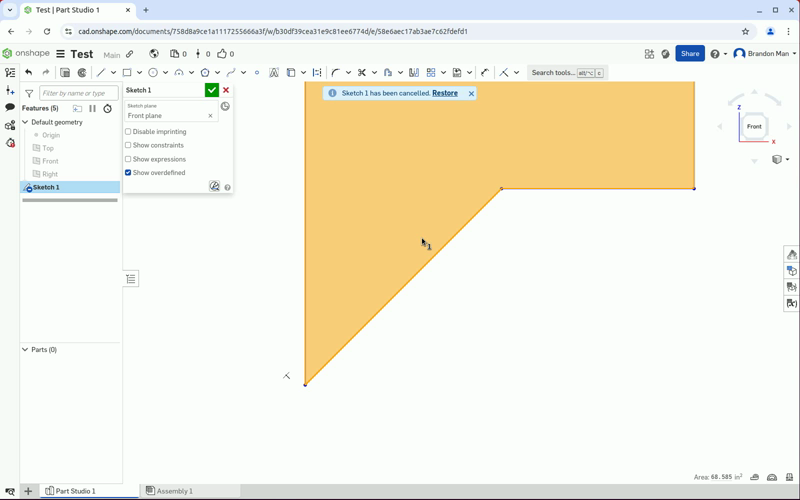
scroll(-6)
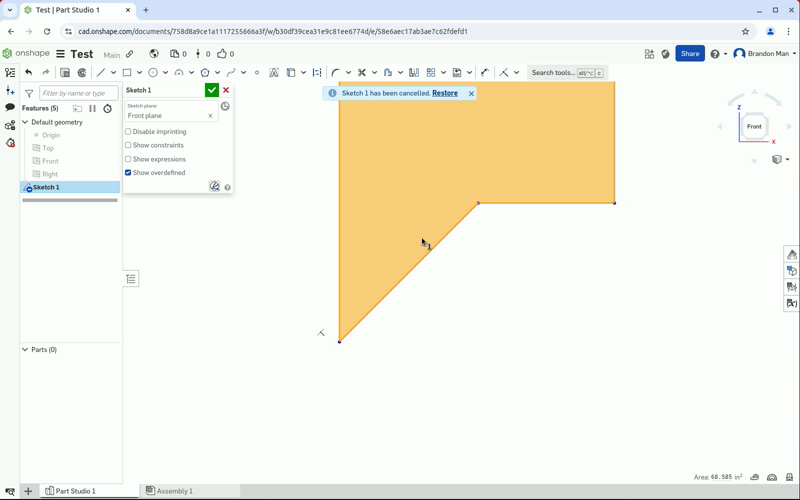
scroll(-6)
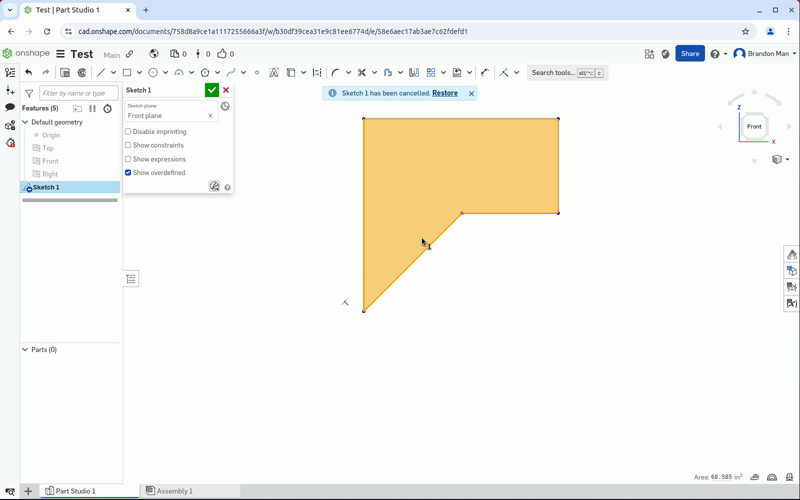
scroll(-6)
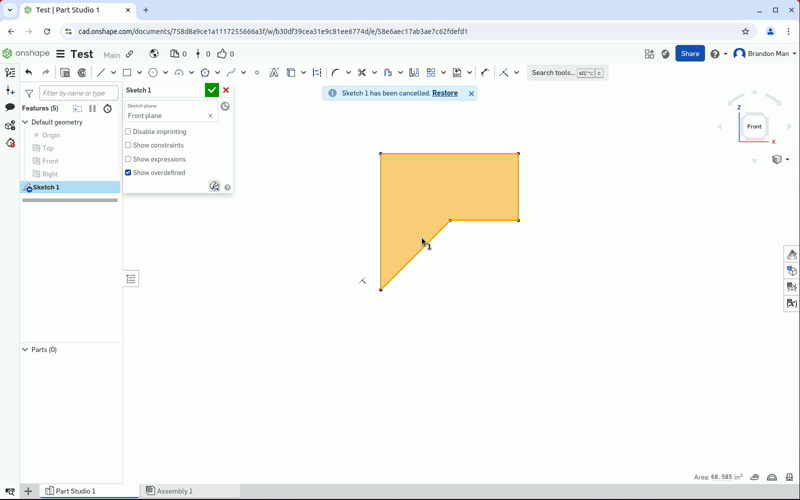
scroll(-6)
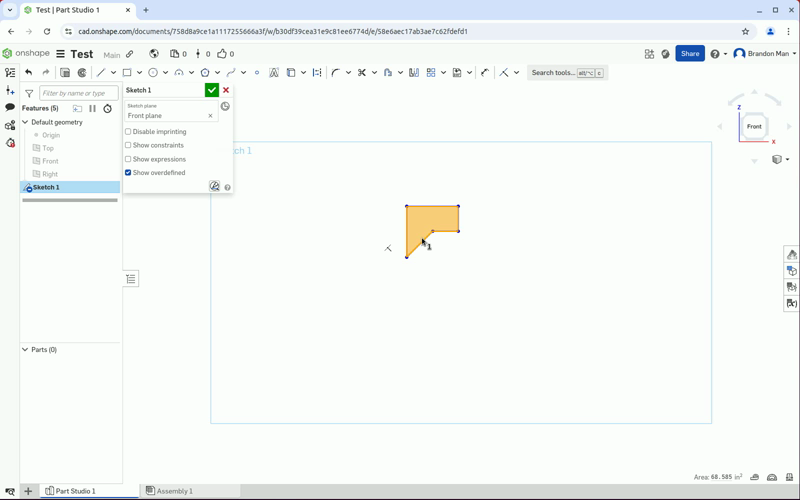
mouse_move(73, 352)
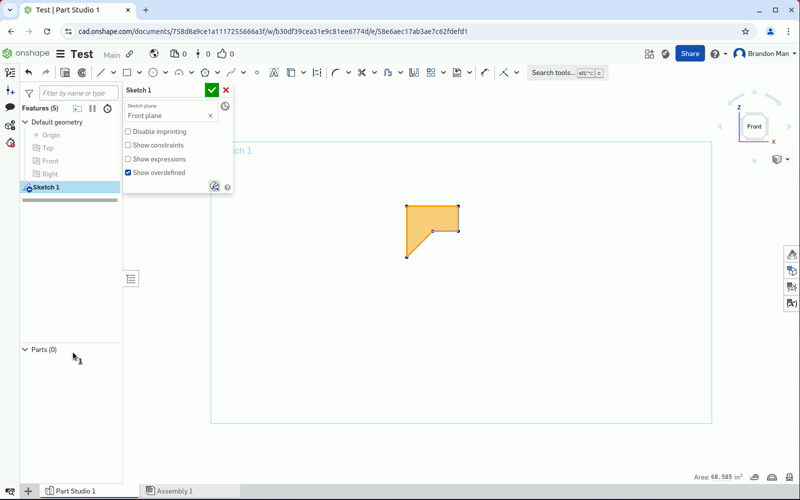
key(shift+y)
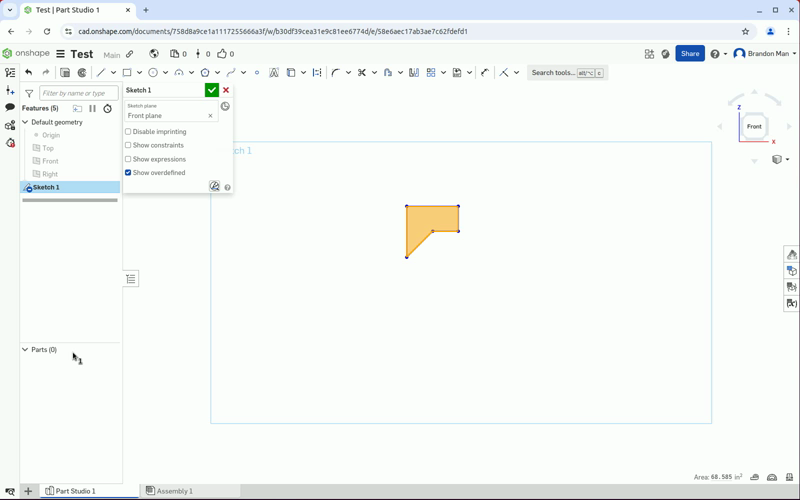
key(shift+e)
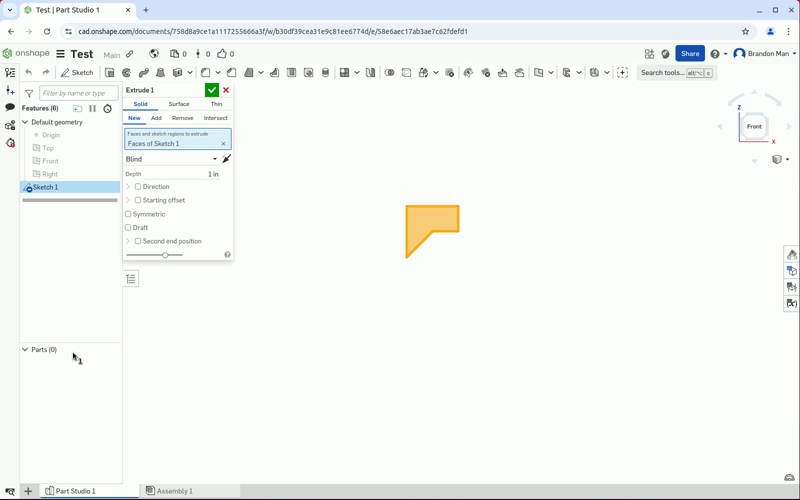
mouse_move(143, 106)
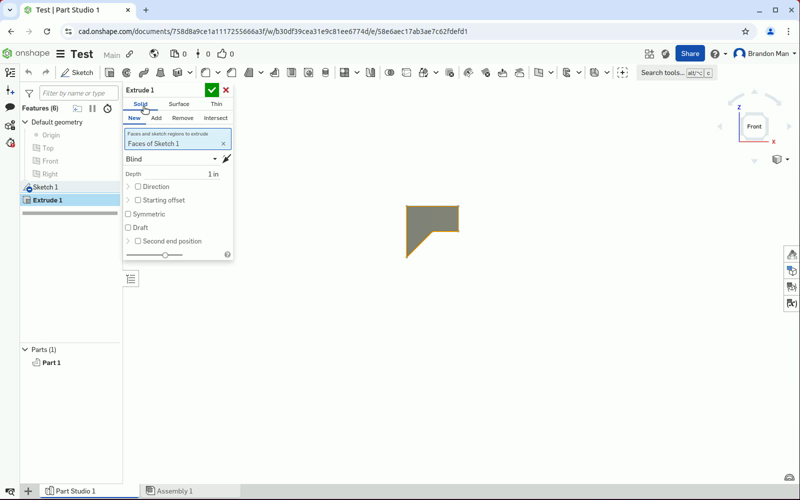
click(143, 106)
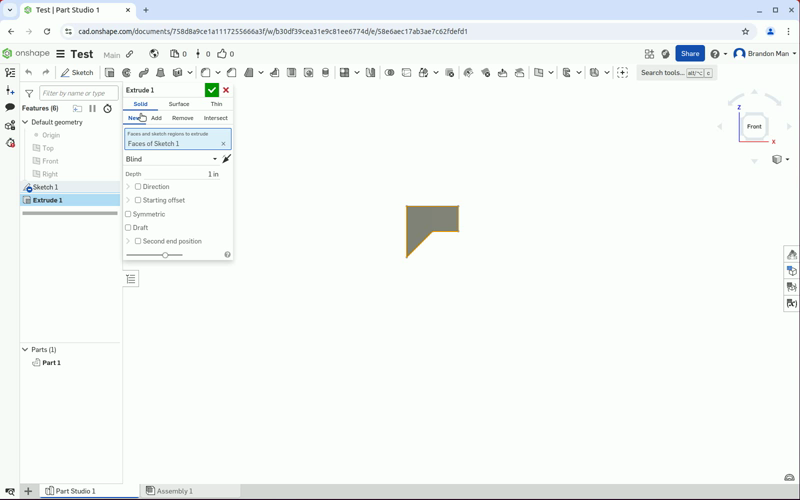
mouse_move(137, 120)
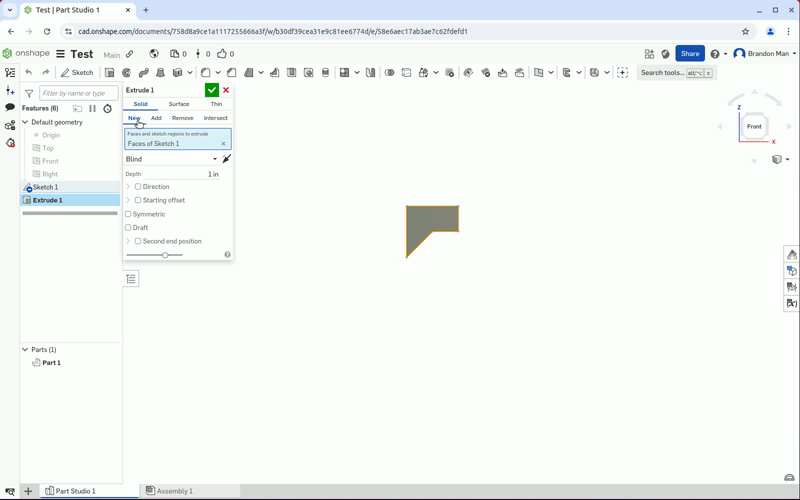
click(137, 120)
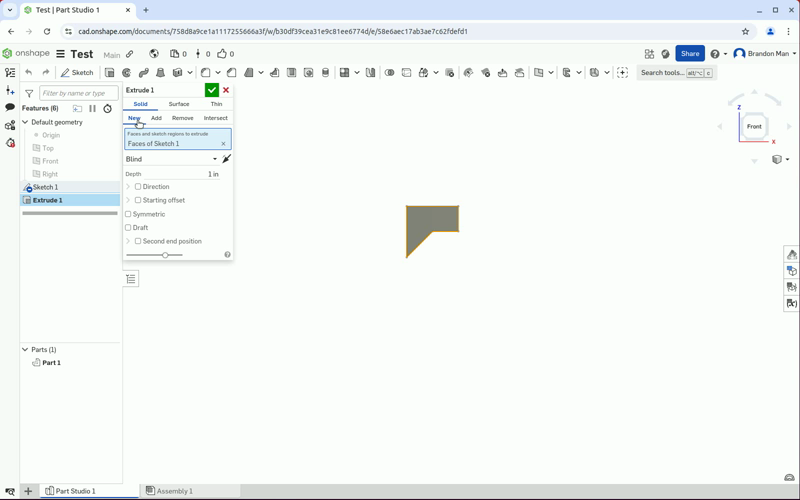
key(tab, 4)
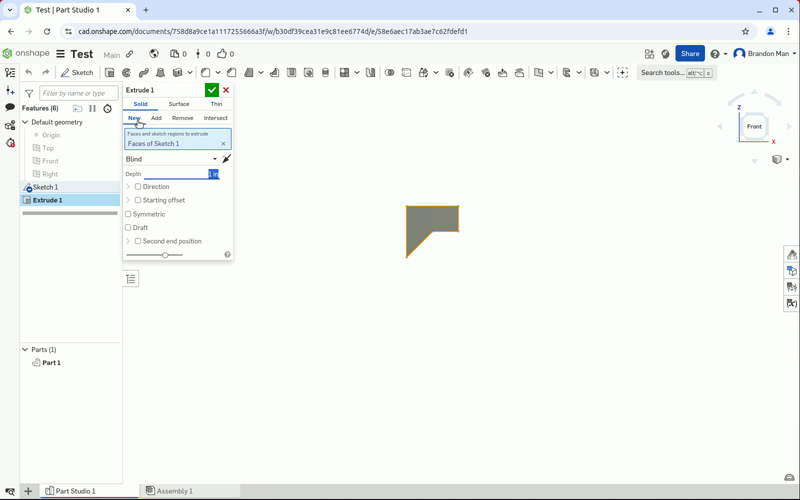
text(10.351)
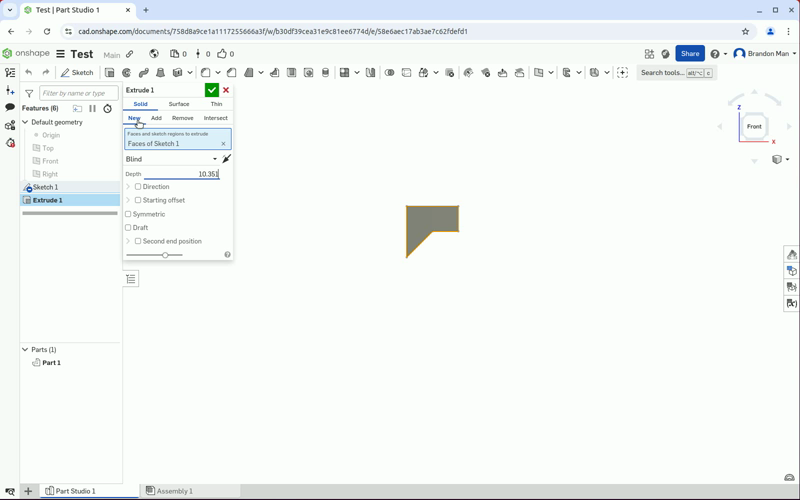
key(enter)
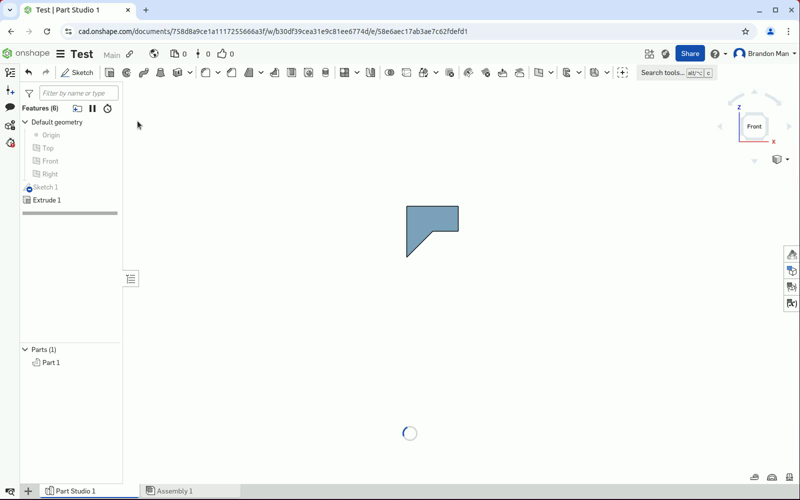
key(shift+h)
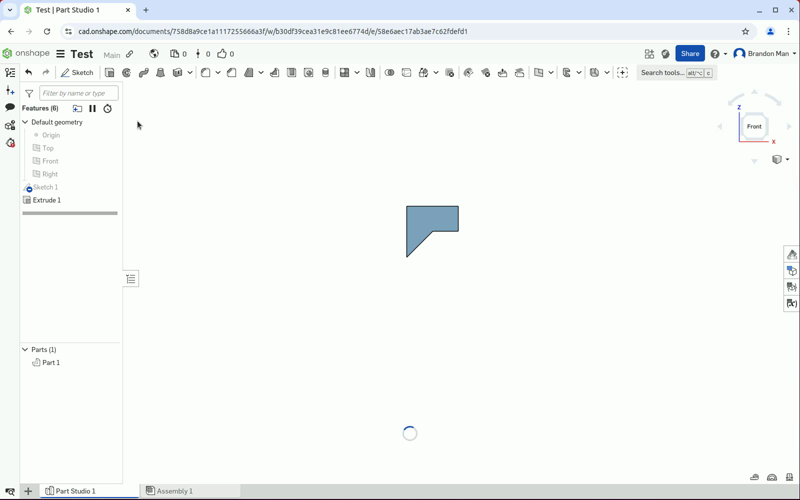
key(shift+h)
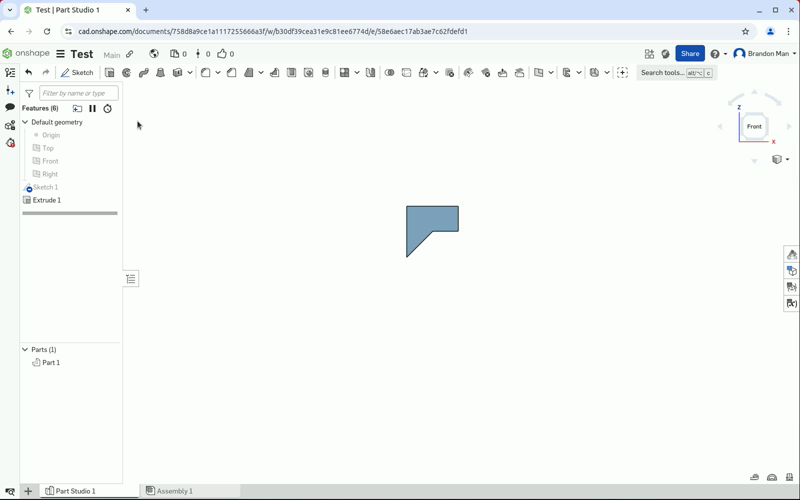
mouse_move(73, 189)
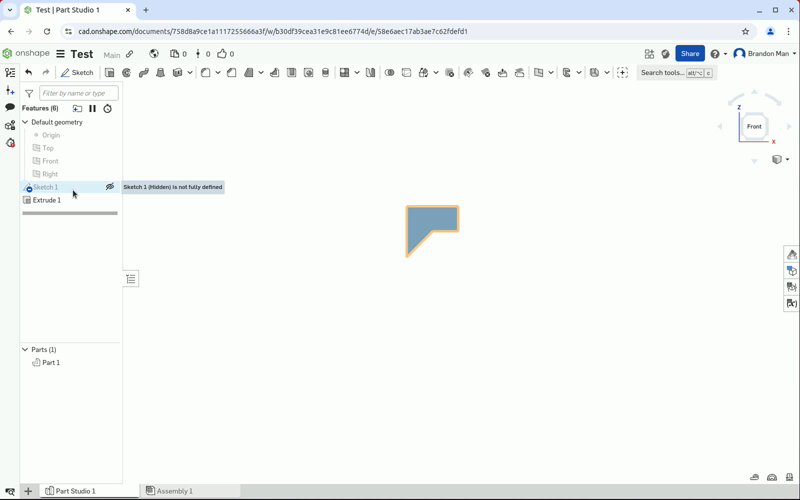
click(73, 189)
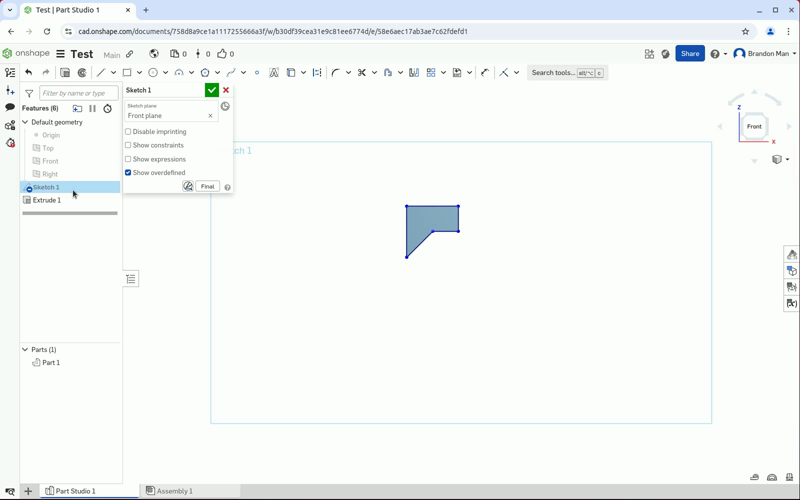
mouse_move(229, 92)
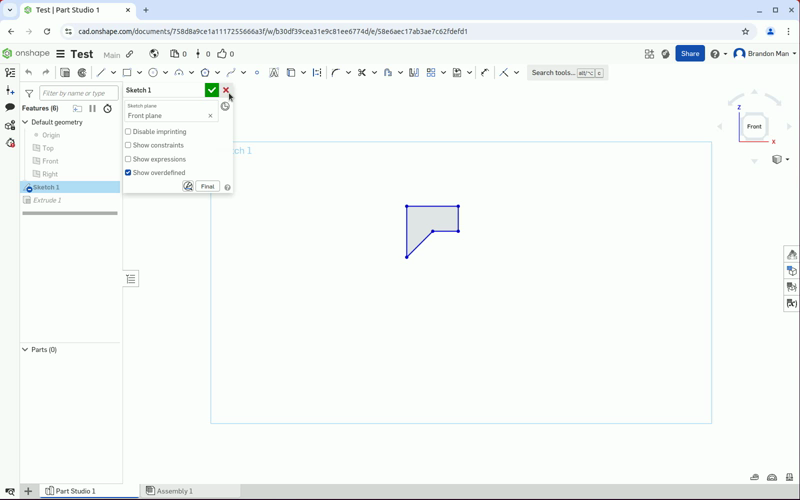
click(229, 92)
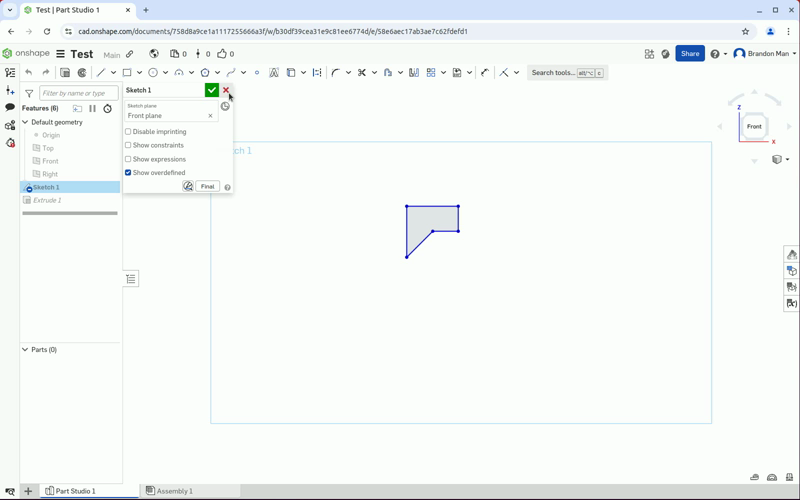
key(shift+s)
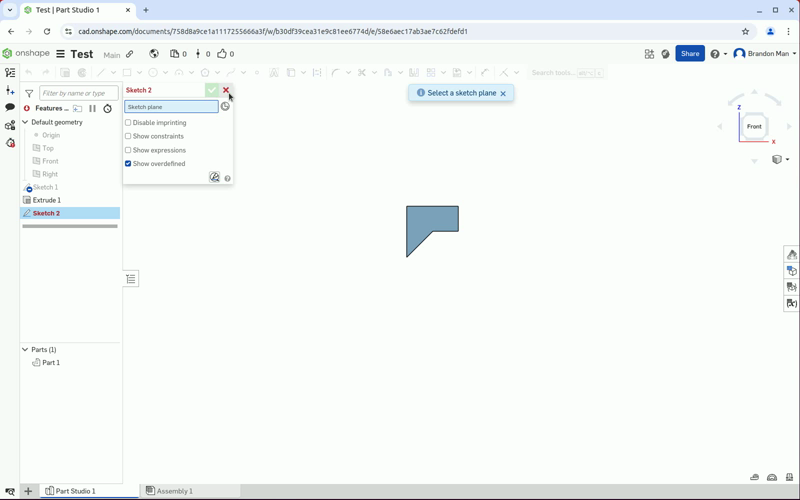
mouse_move(73, 163)
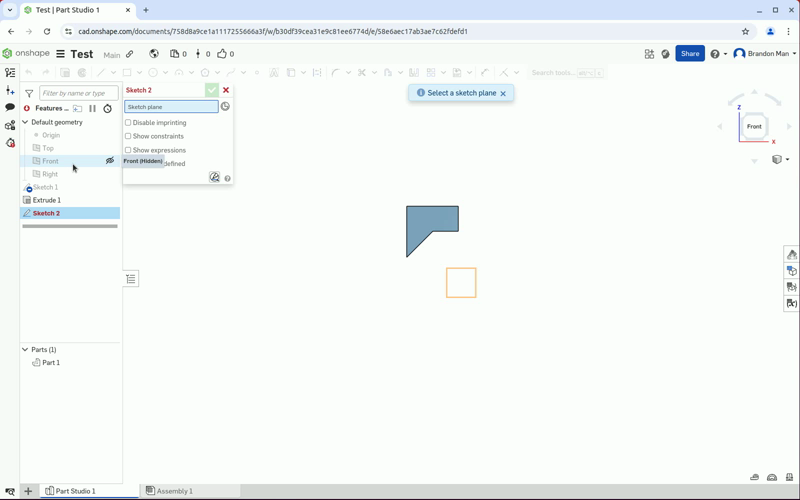
click(73, 163)
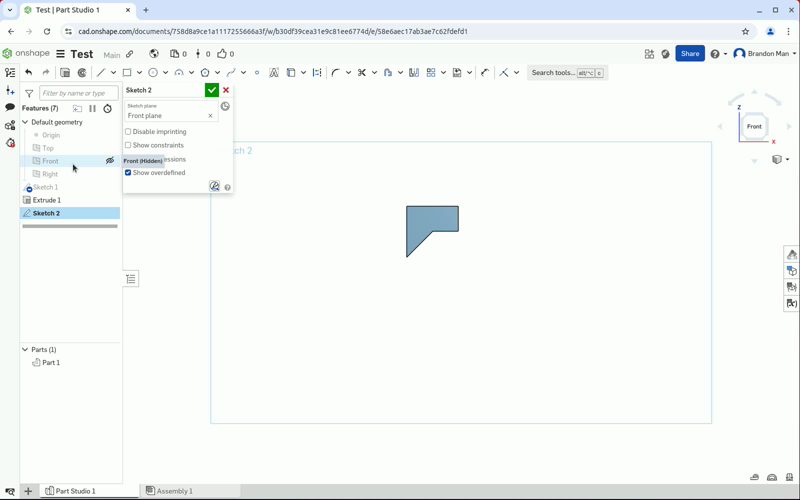
mouse_move(73, 352)
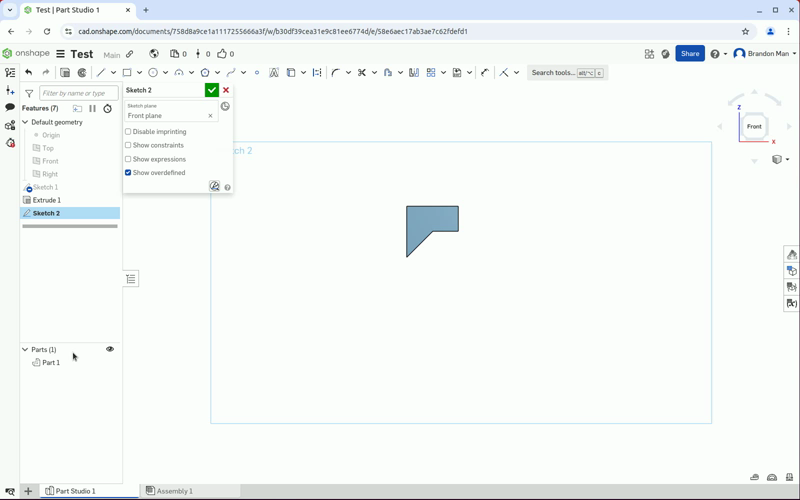
key(y)
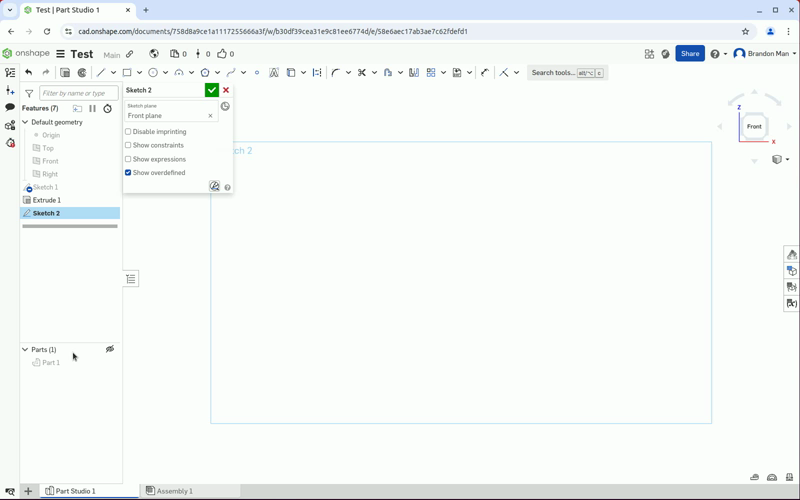
key(l)
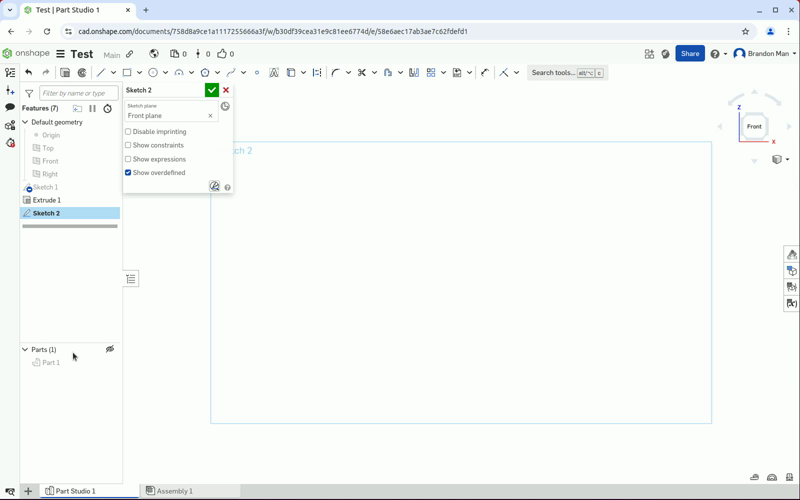
key_down(shift)
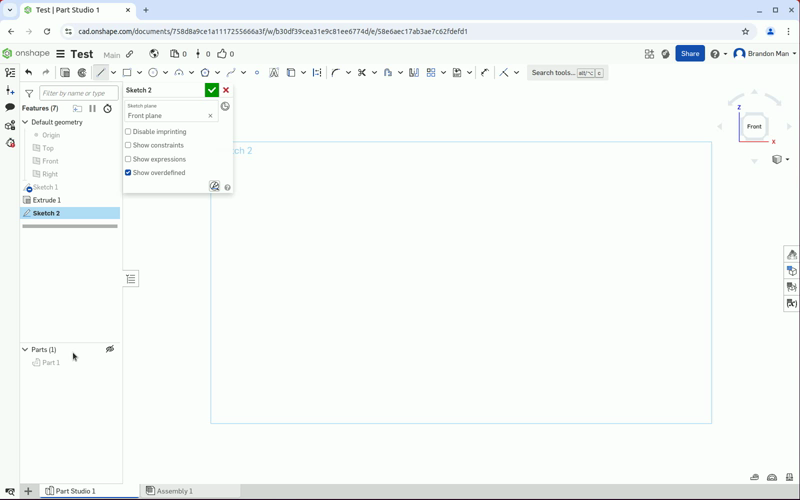
mouse_move(547, 257)
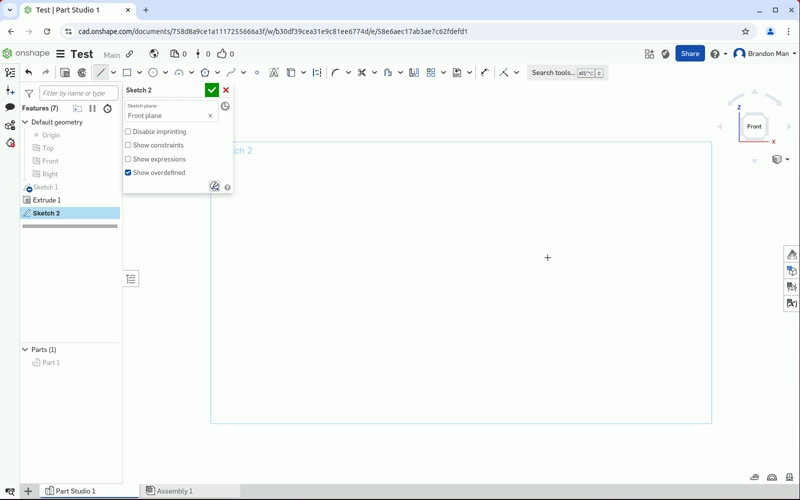
click(547, 257)
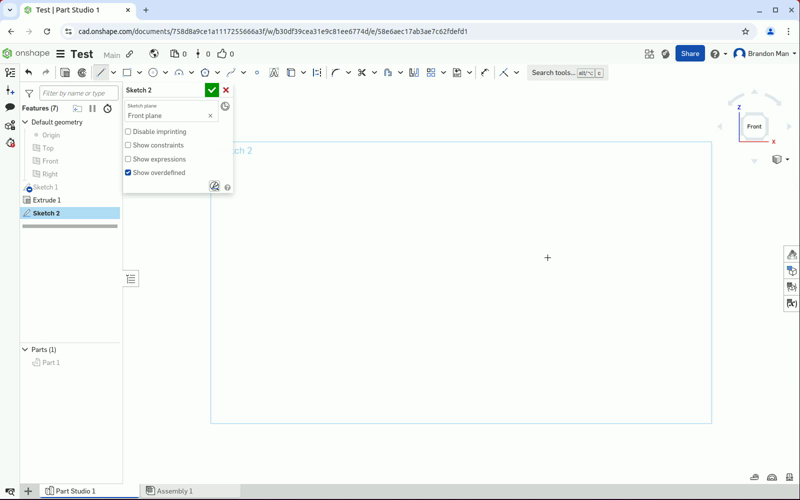
key_up(shift)
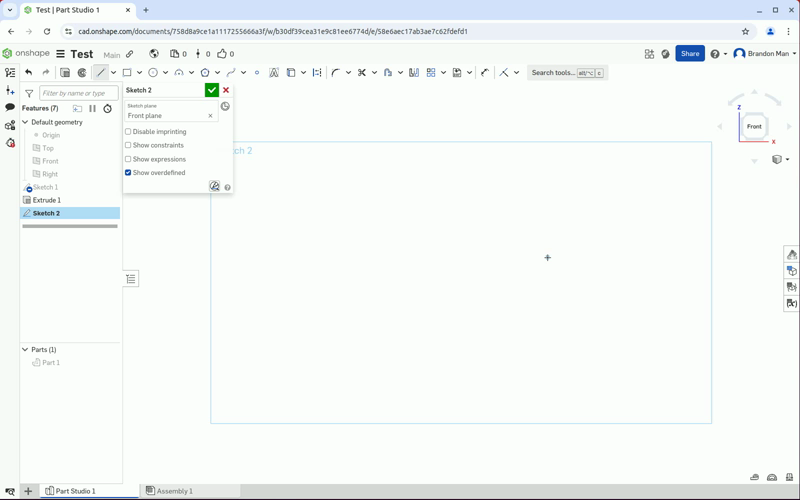
key_down(shift)
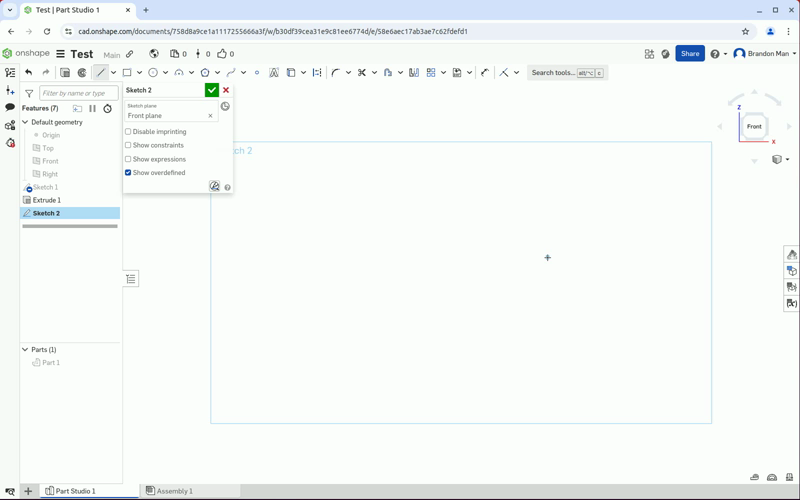
mouse_move(577, 257)
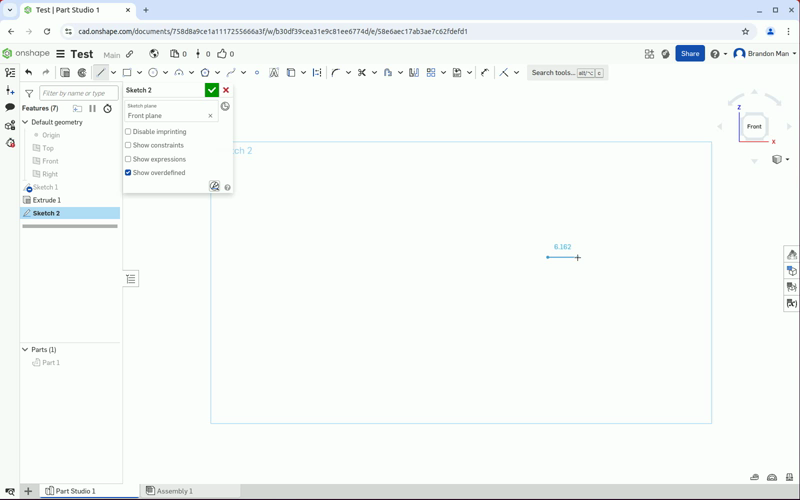
mouse_move(573, 231)
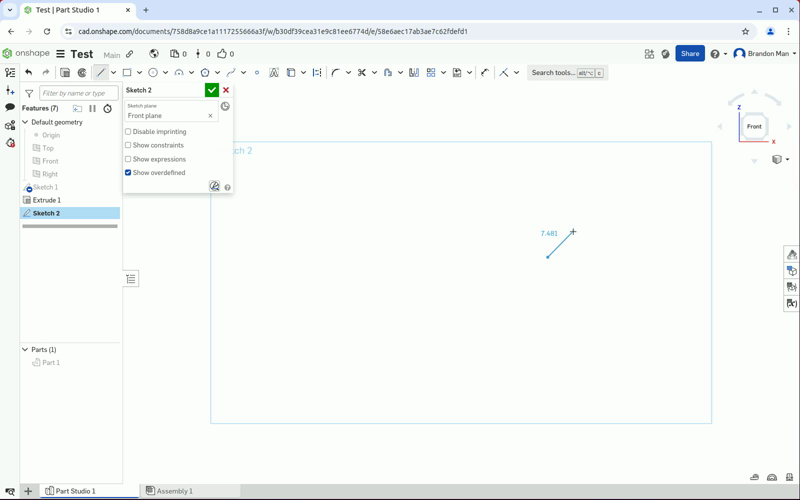
click(573, 231)
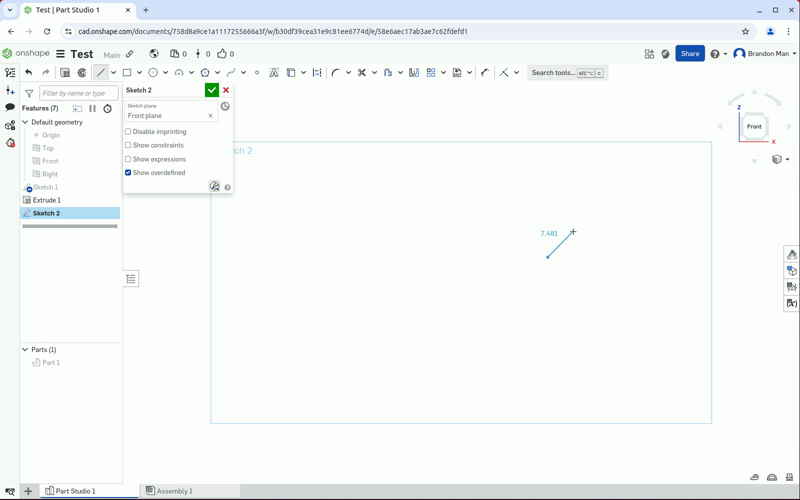
key_up(shift)
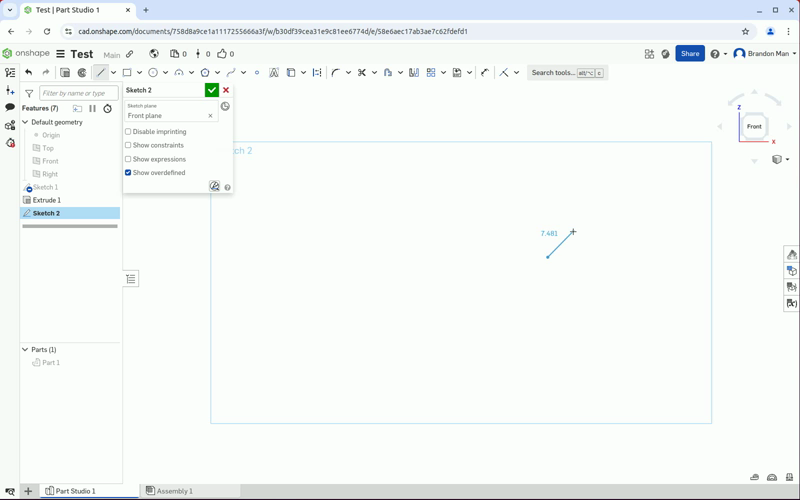
key_down(shift)
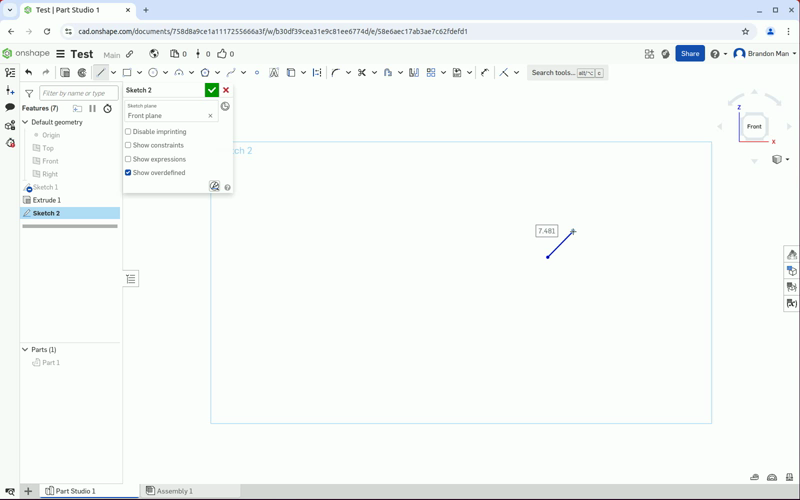
mouse_move(589, 231)
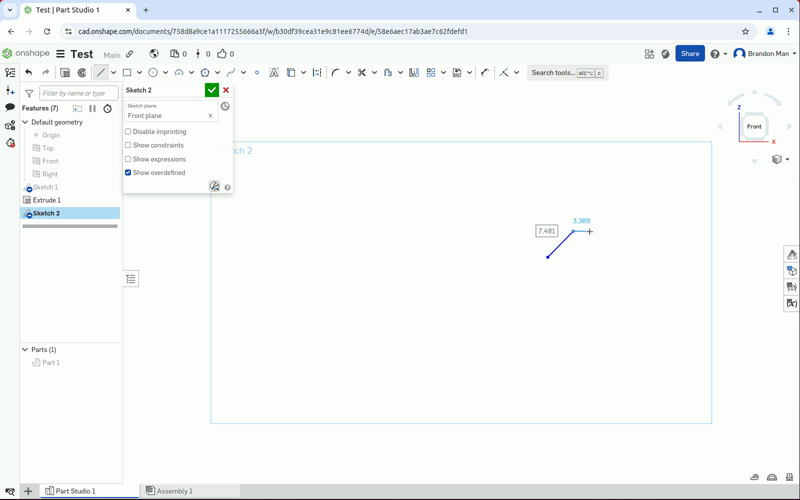
mouse_move(573, 206)
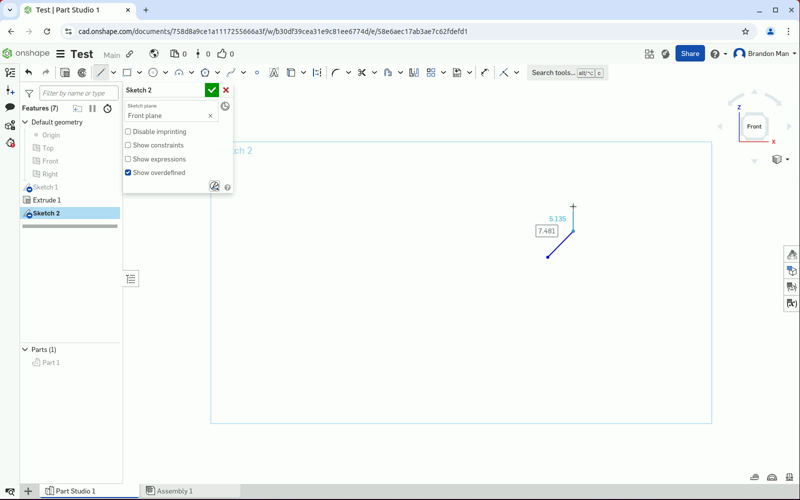
click(573, 206)
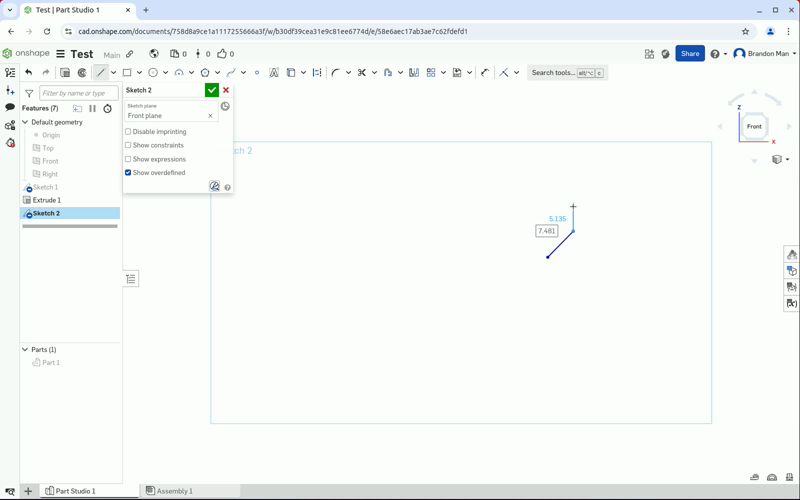
key_up(shift)
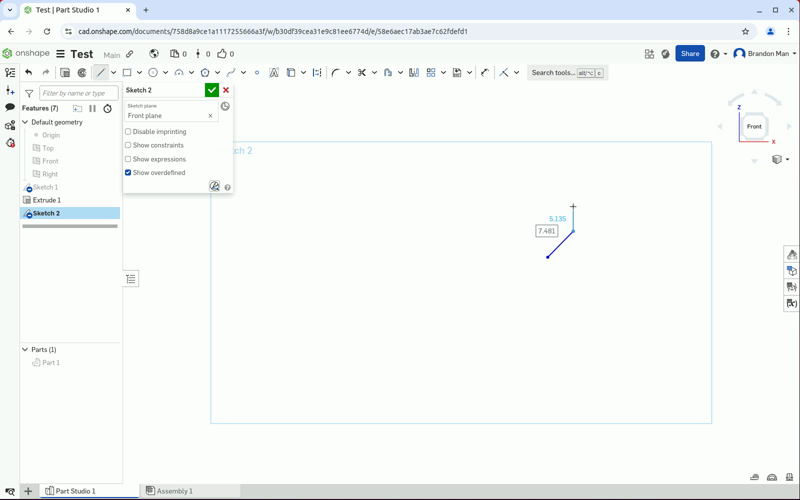
key_down(shift)
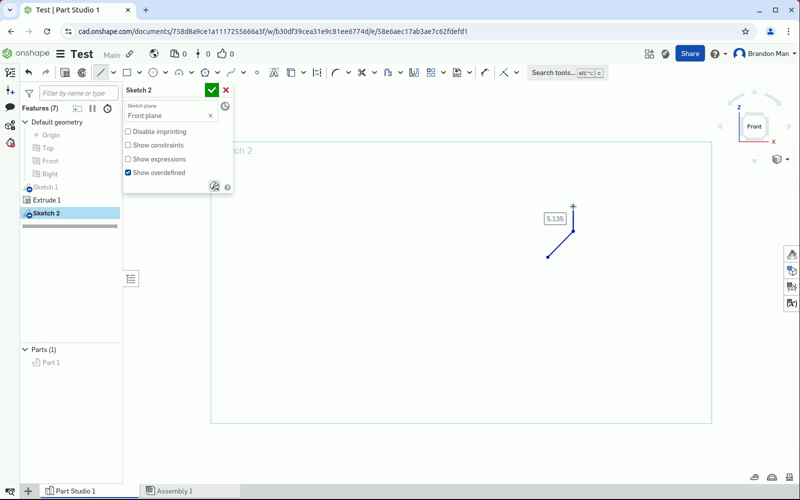
mouse_move(589, 206)
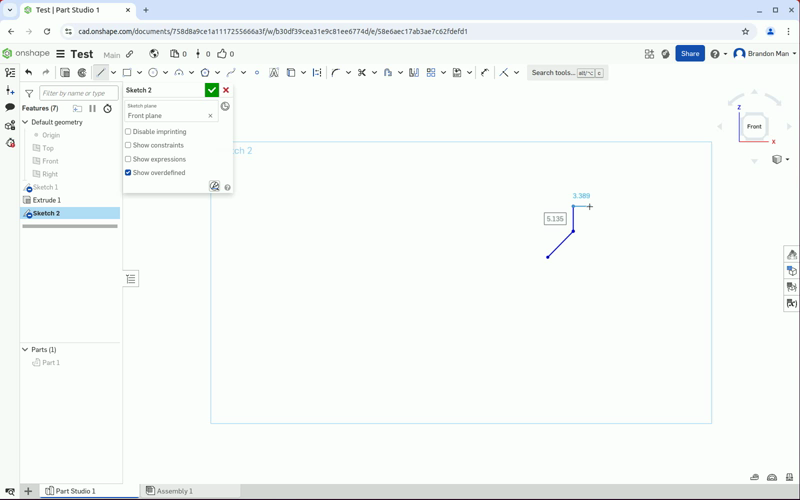
mouse_move(547, 206)
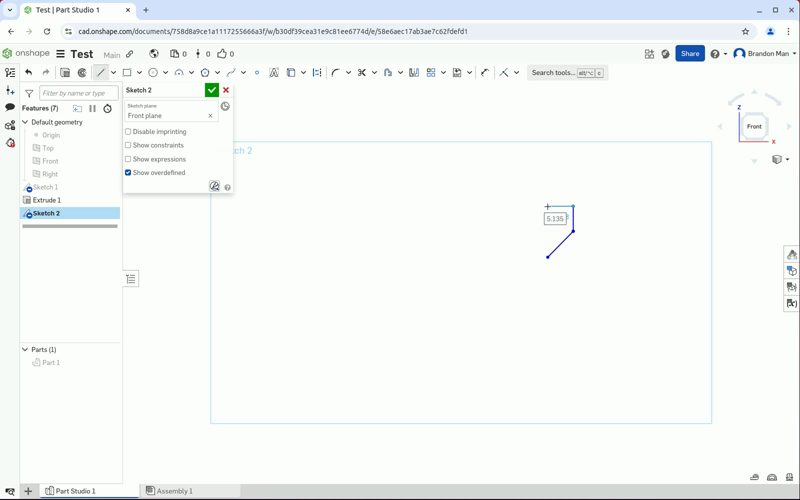
click(547, 206)
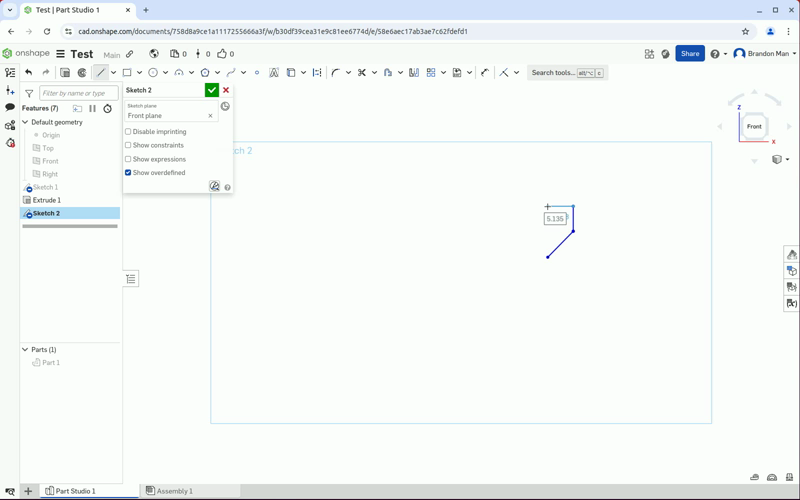
key_up(shift)
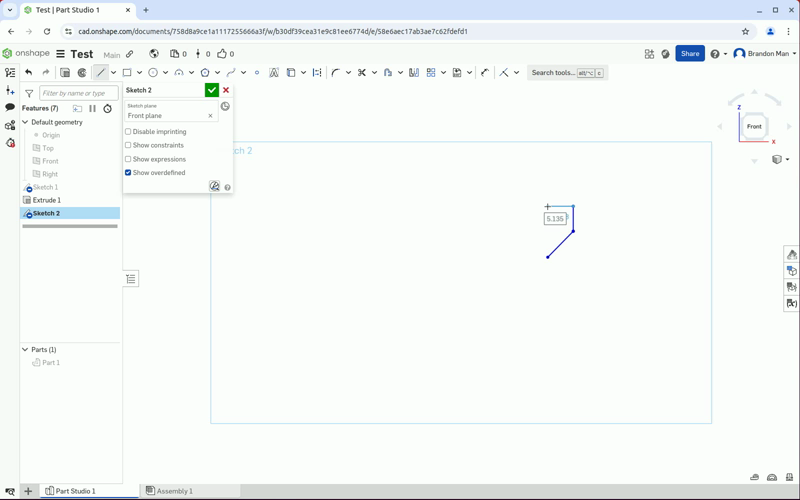
mouse_move(577, 206)
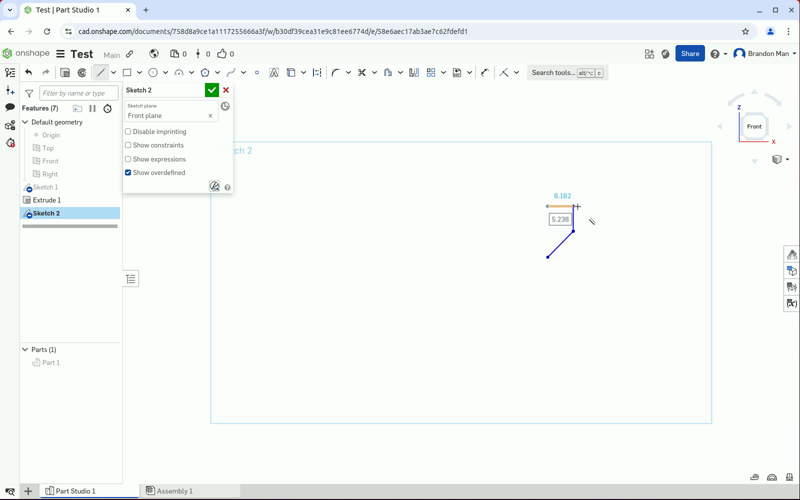
key_down(shift)
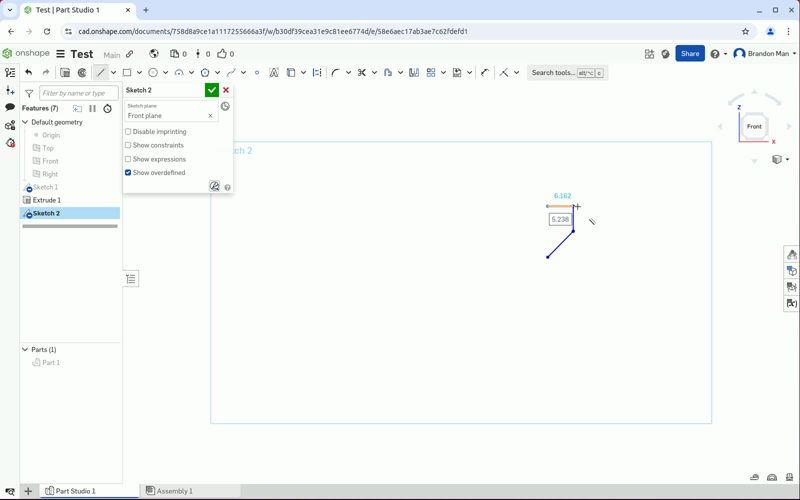
mouse_move(547, 257)
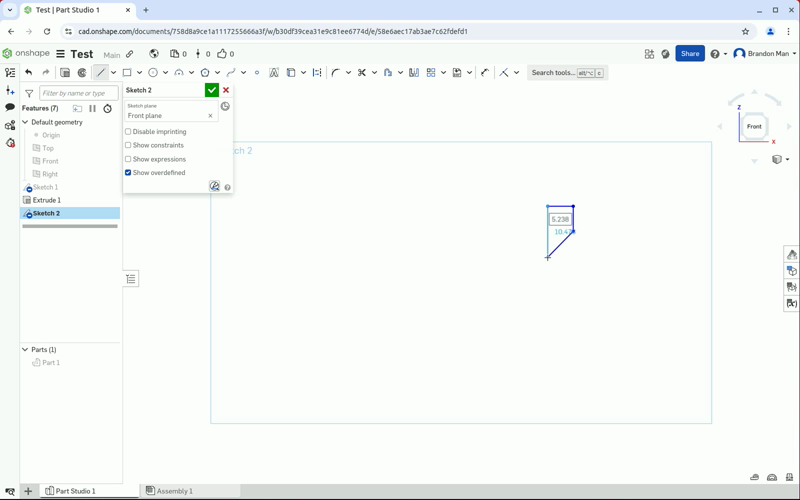
key_up(shift)
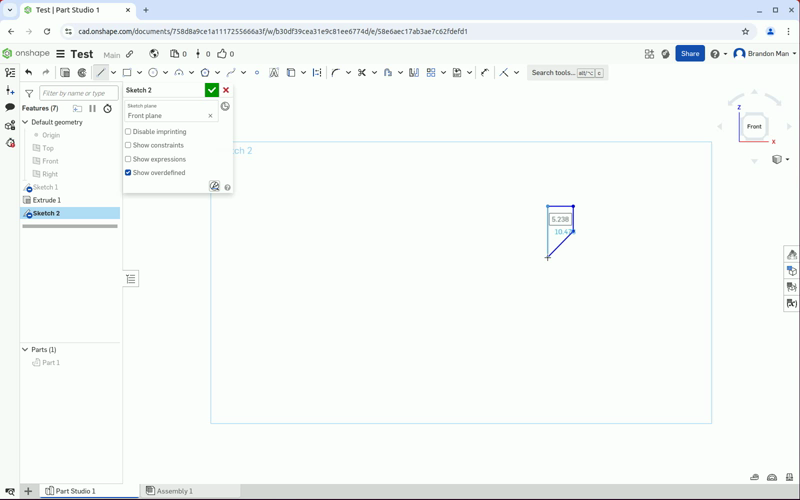
click(547, 257)
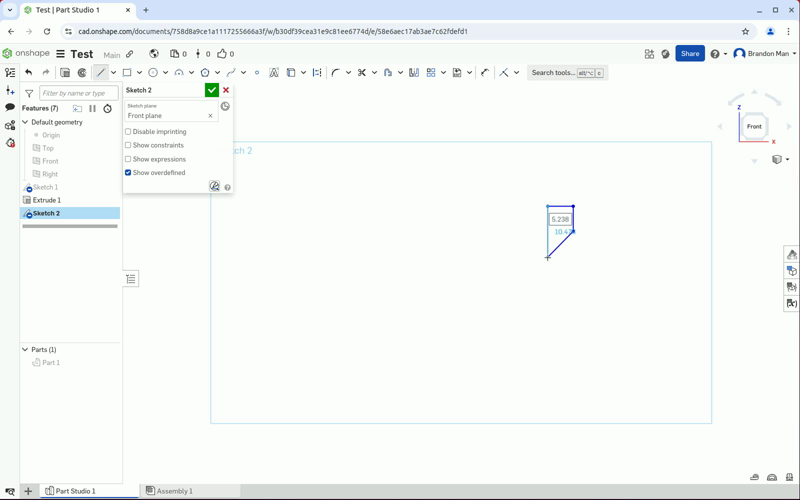
key(esc)
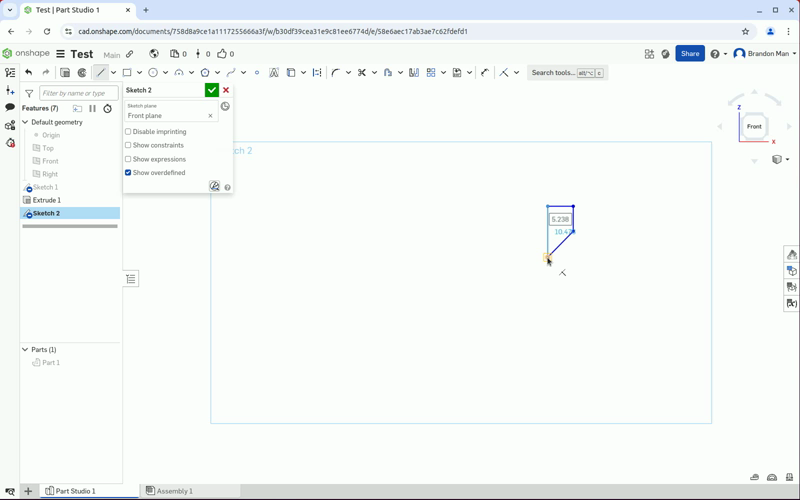
mouse_move(569, 222)
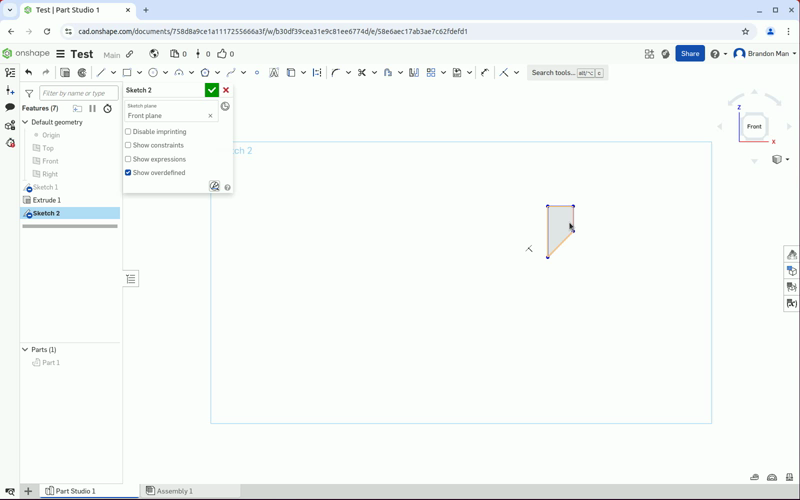
scroll(6)
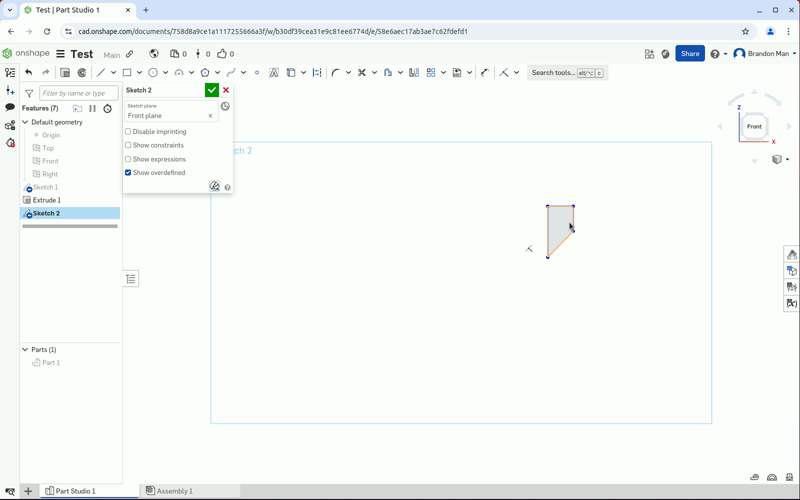
scroll(6)
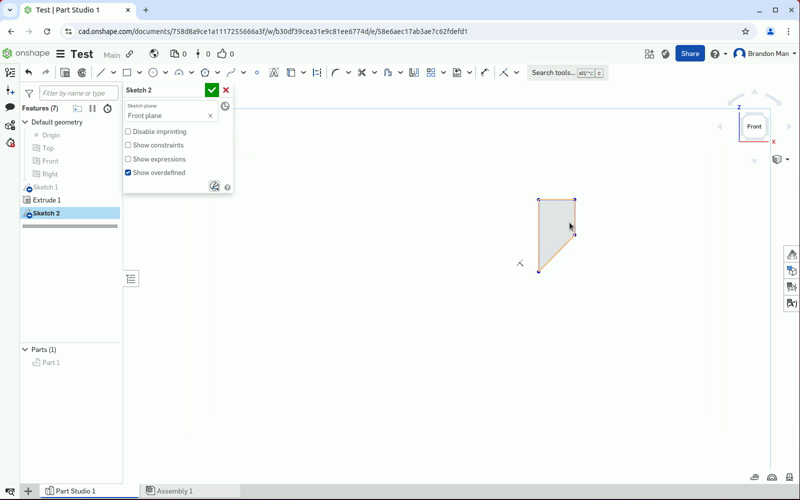
scroll(6)
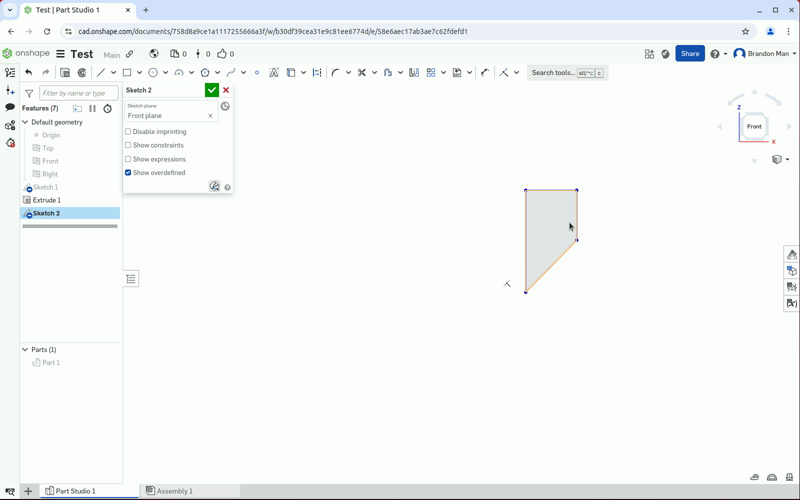
scroll(6)
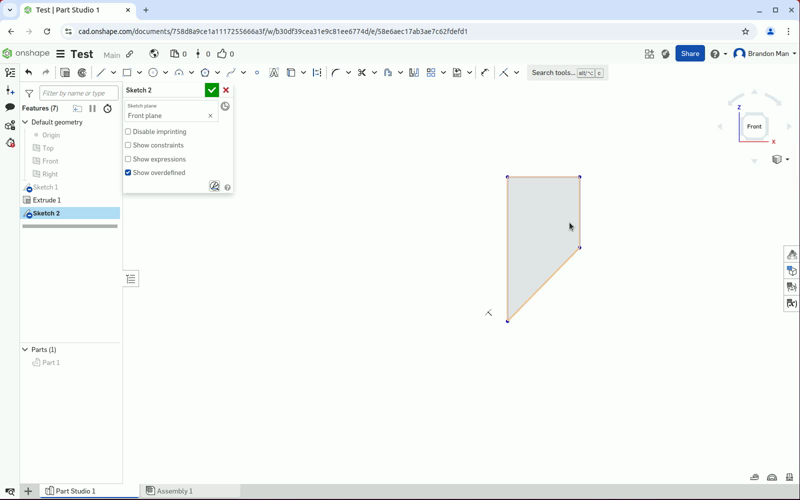
scroll(6)
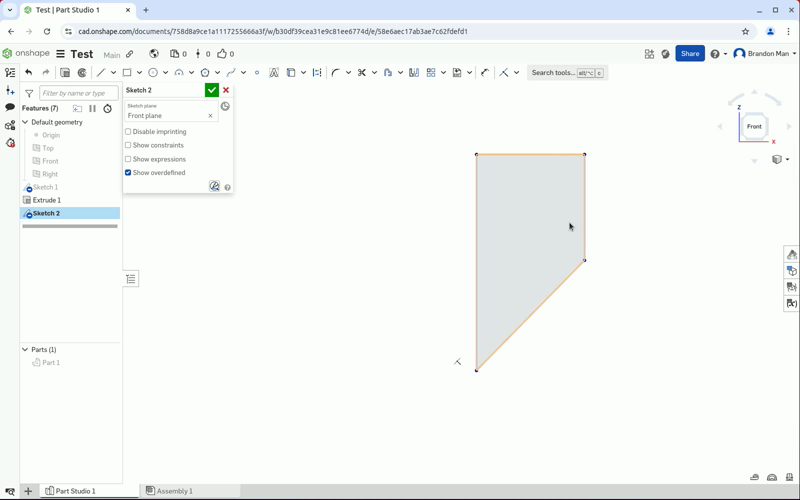
scroll(6)
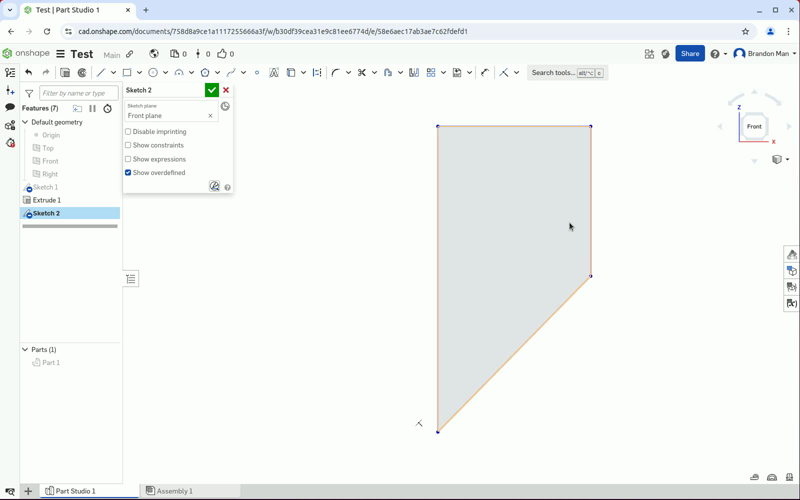
scroll(6)
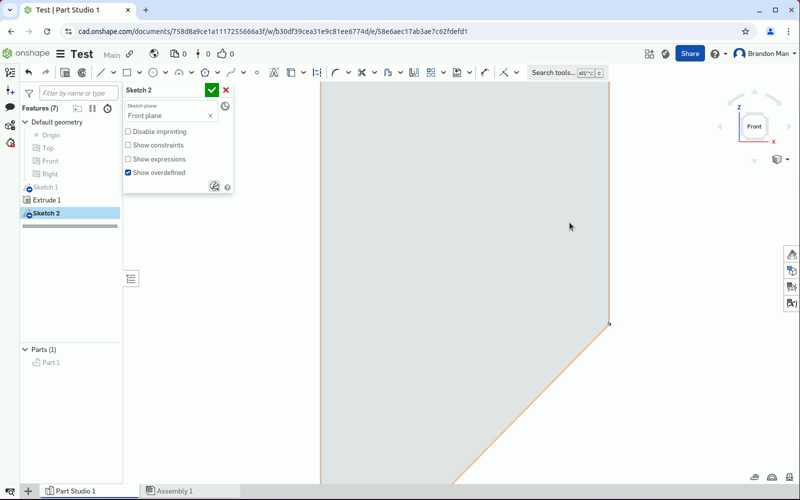
click(569, 222)
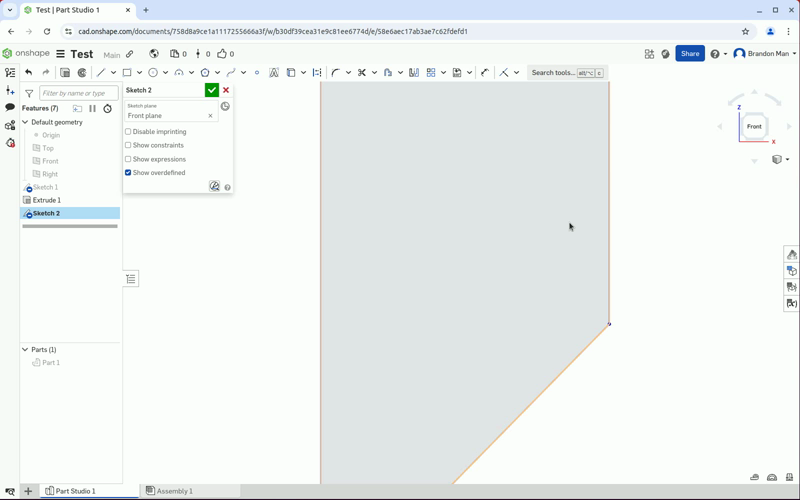
scroll(-6)
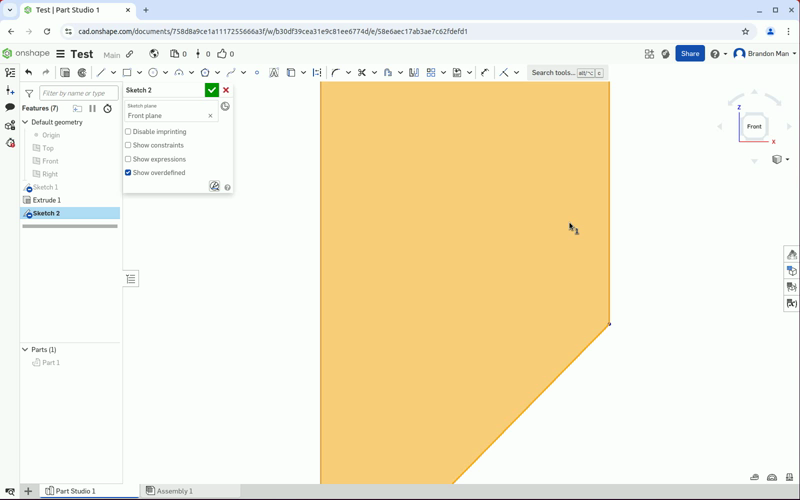
scroll(-6)
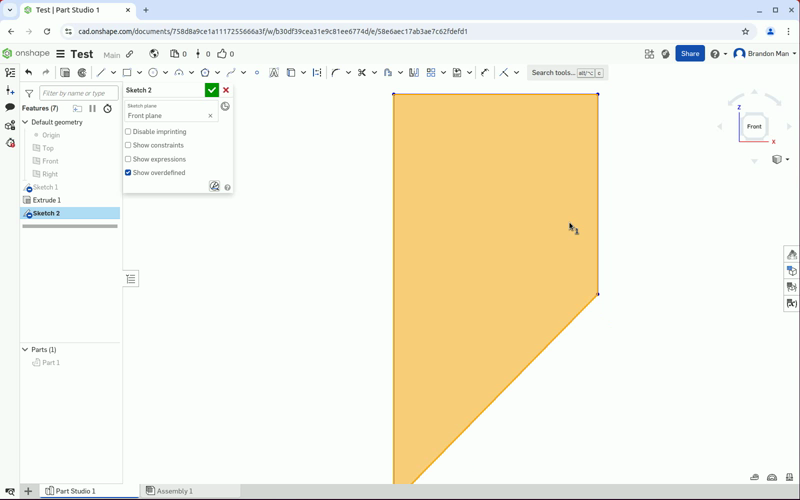
scroll(-6)
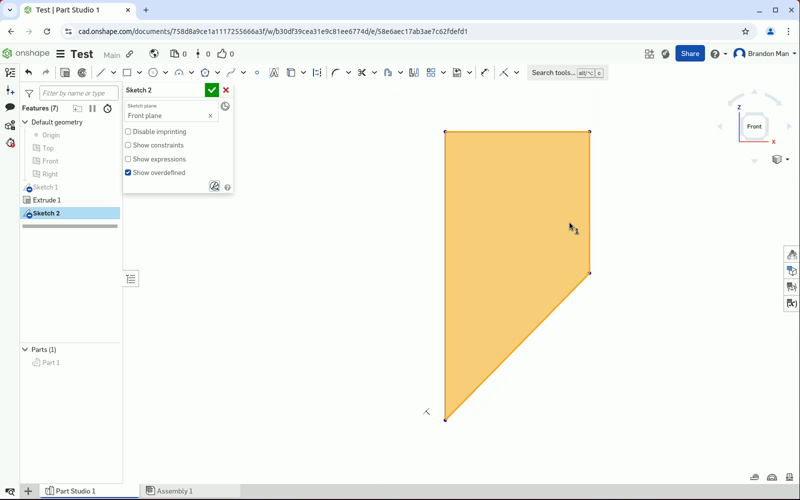
scroll(-6)
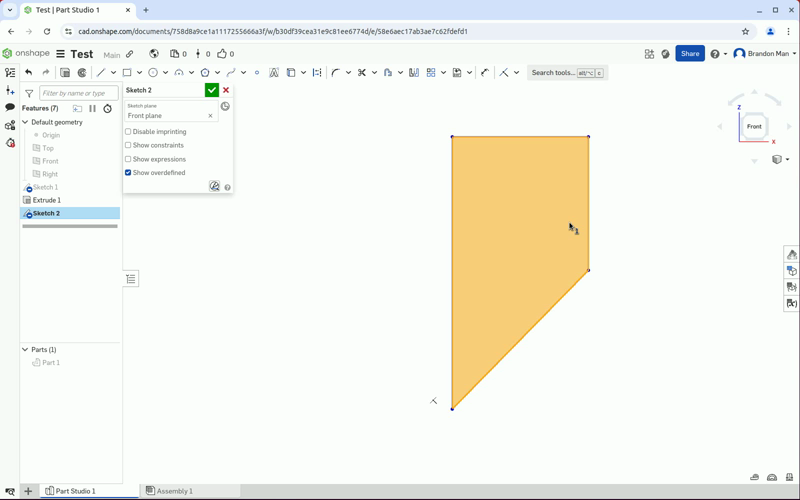
scroll(-6)
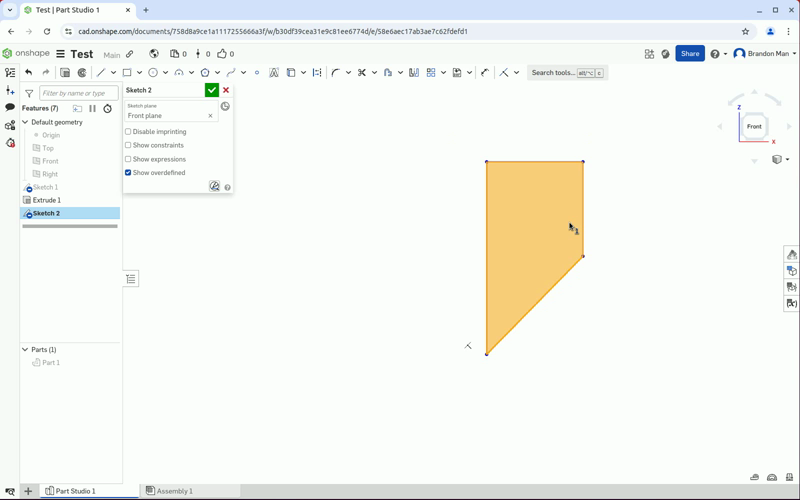
scroll(-6)
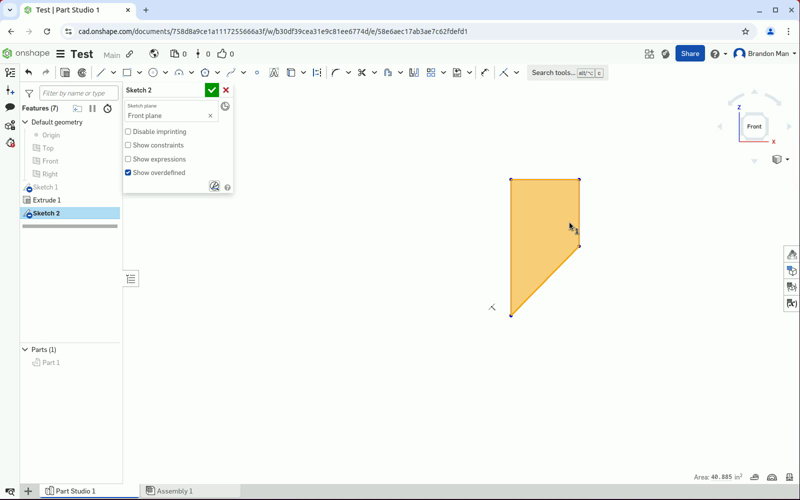
scroll(-6)
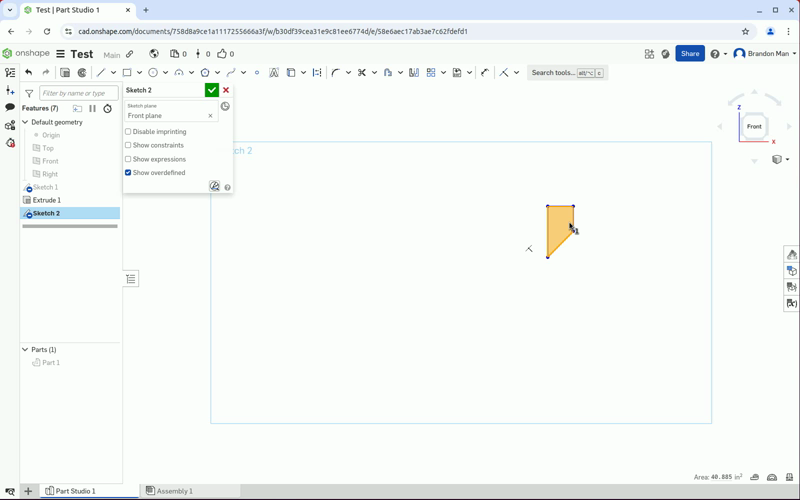
mouse_move(73, 352)
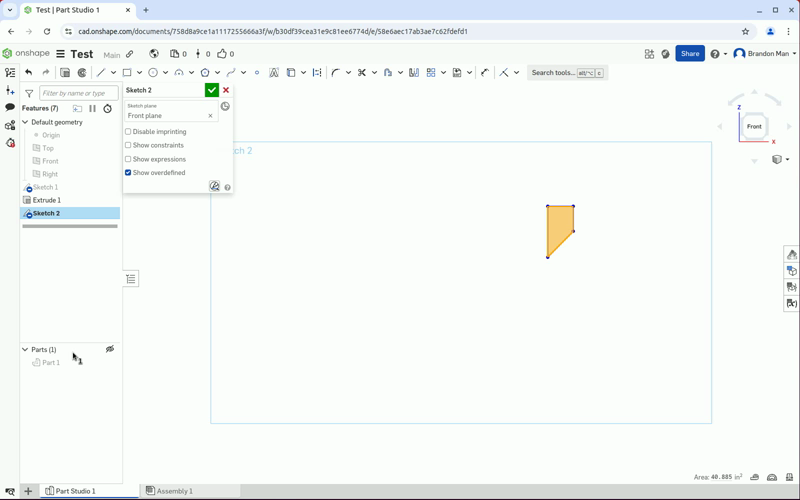
key(shift+y)
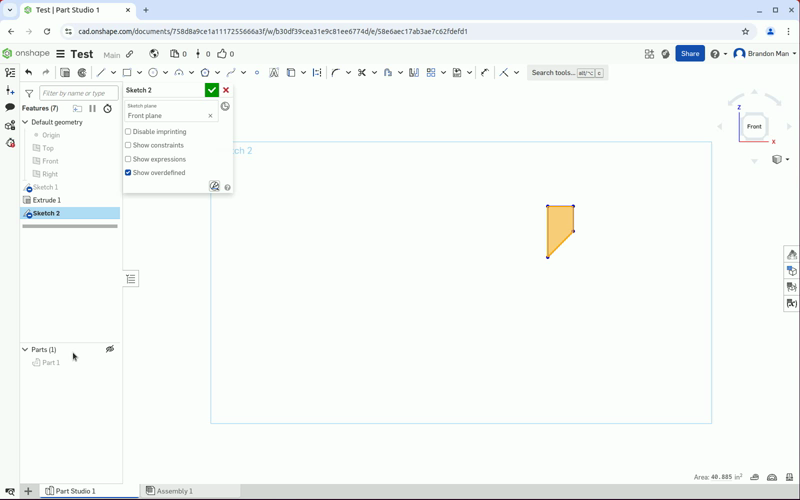
key(shift+e)
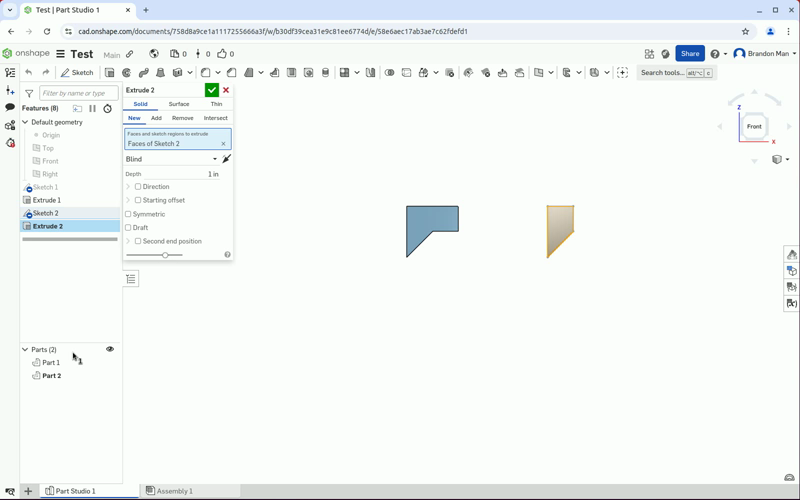
mouse_move(143, 106)
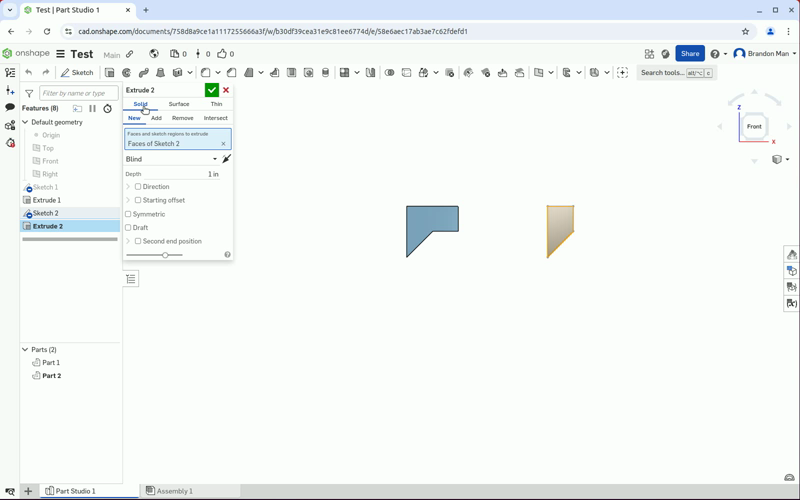
click(143, 106)
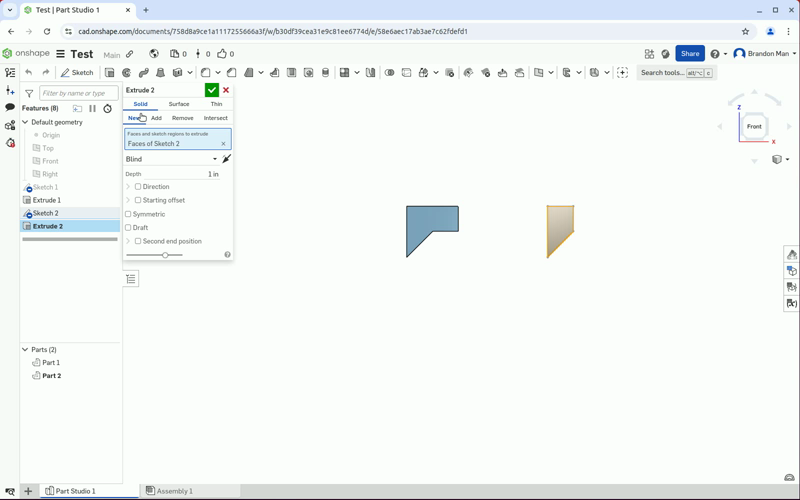
mouse_move(137, 120)
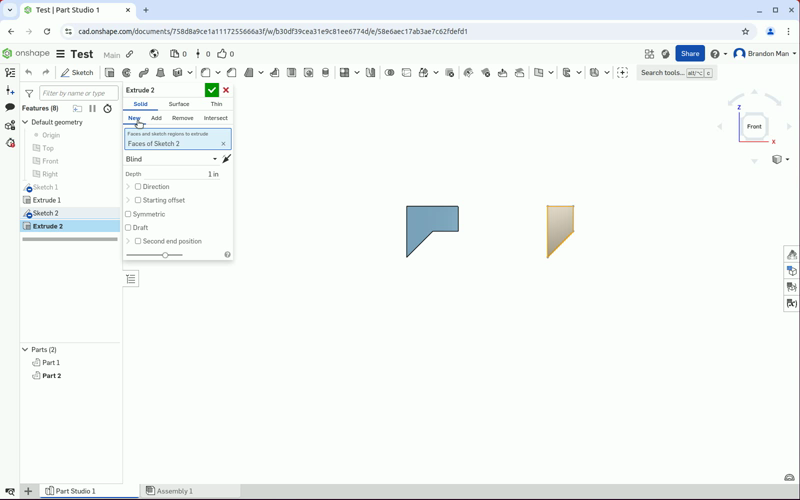
click(137, 120)
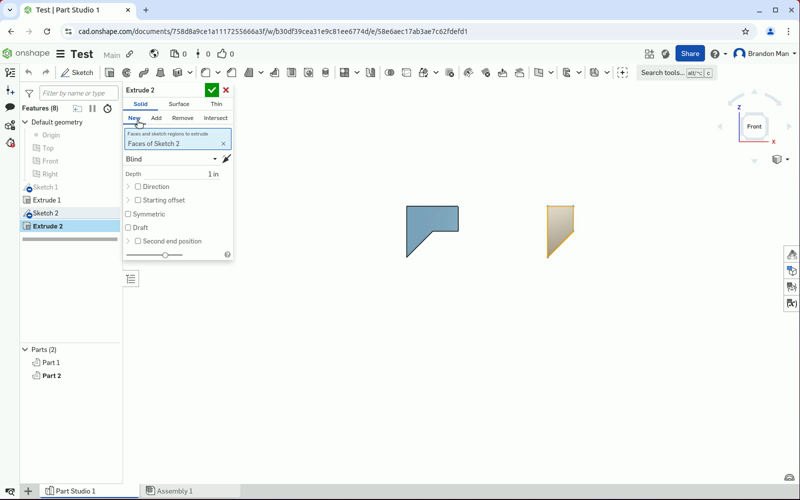
key(tab, 4)
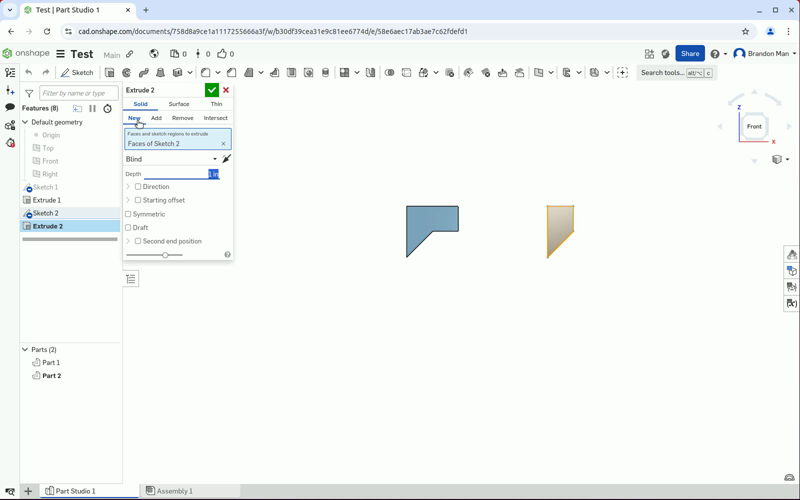
text(10.351)
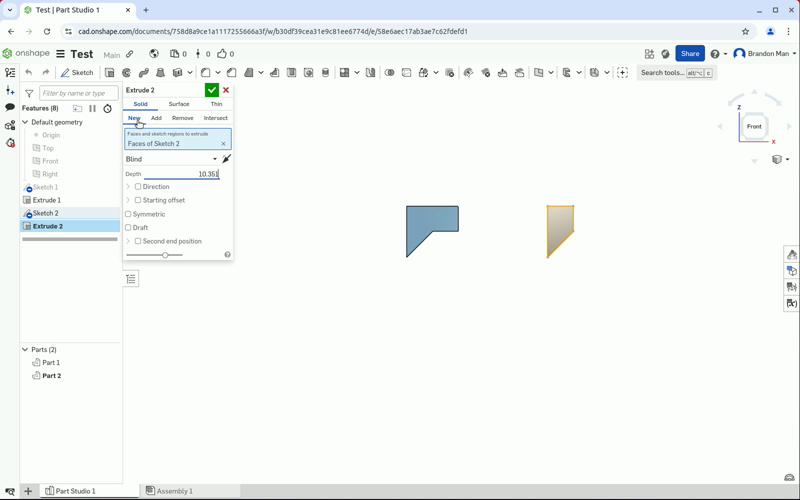
key(enter)
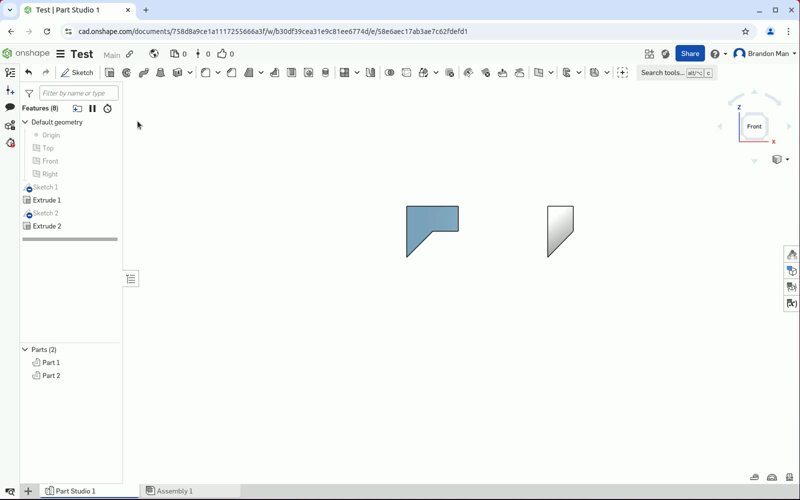
key(shift+h)
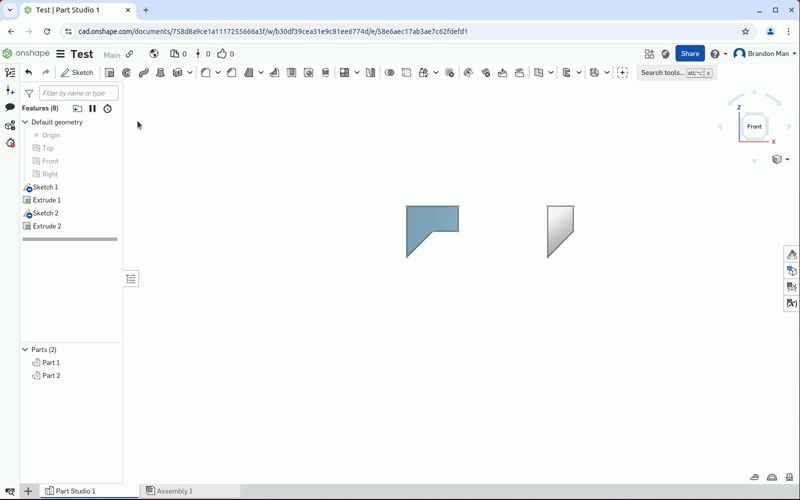
key(shift+h)
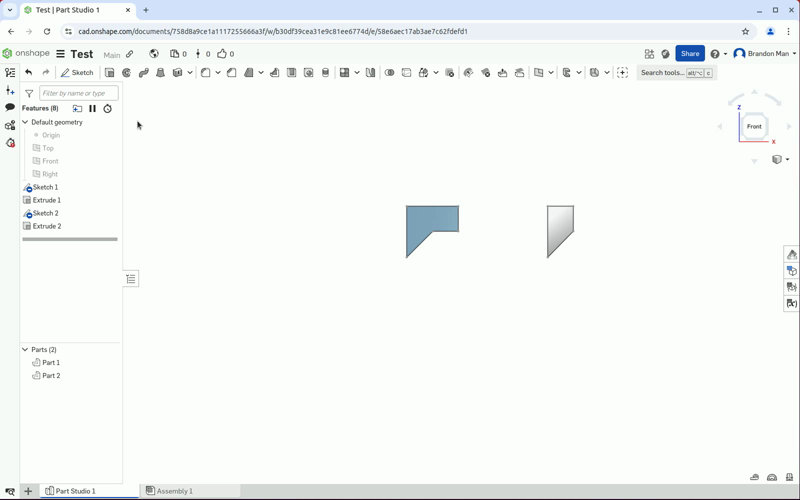
key(shift+7)
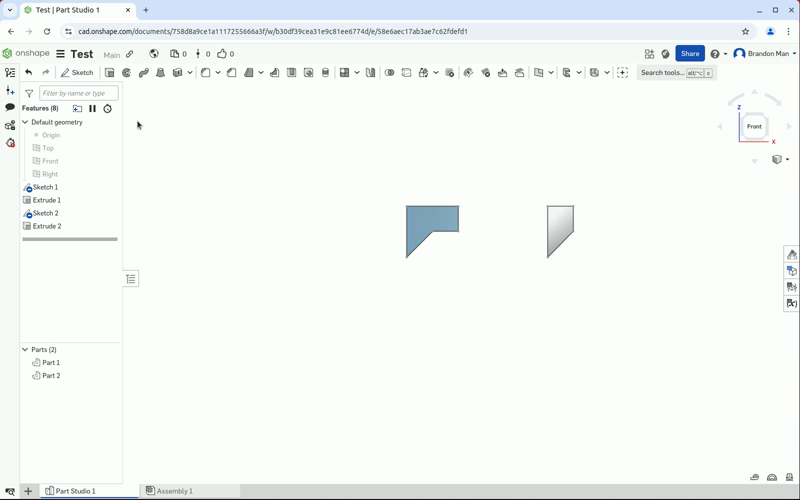
key(left, 2)
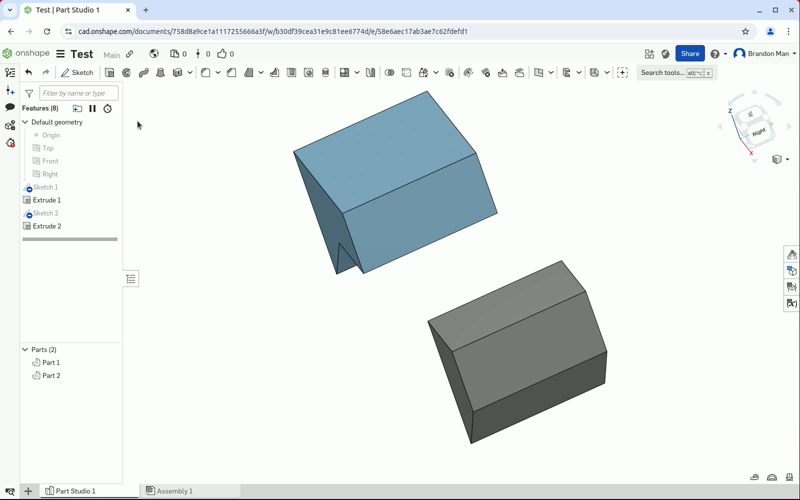
key(down, 2)
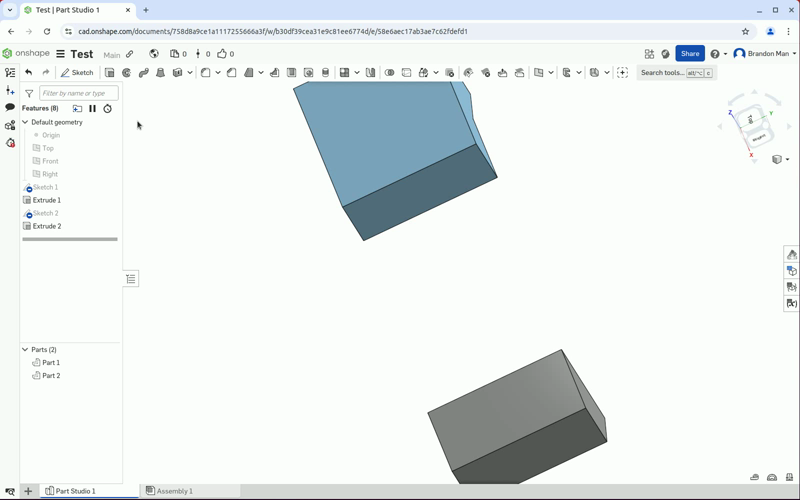
key(up, 2)
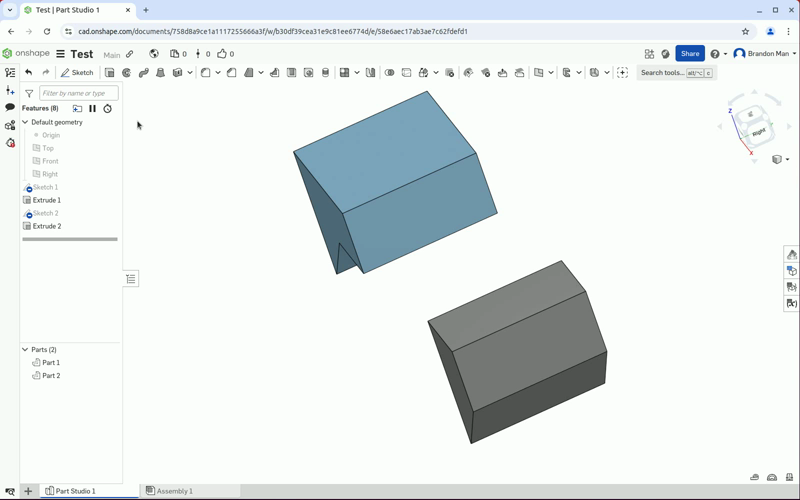
key(right, 2)
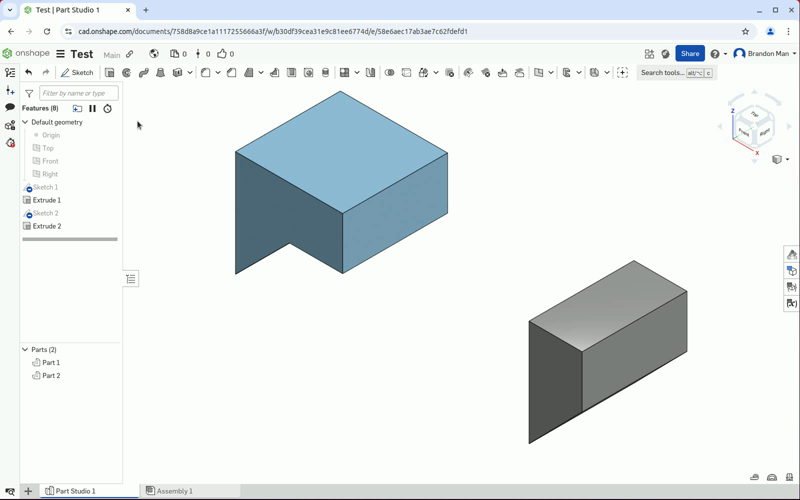
mouse_move(73, 189)
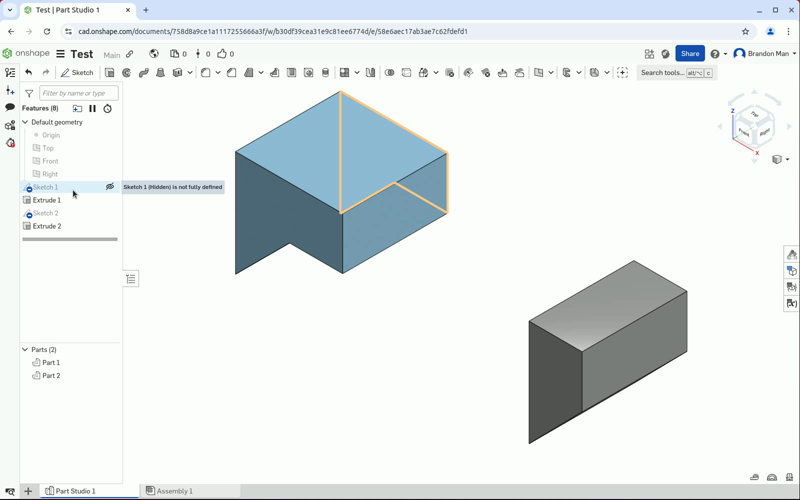
click(73, 189)